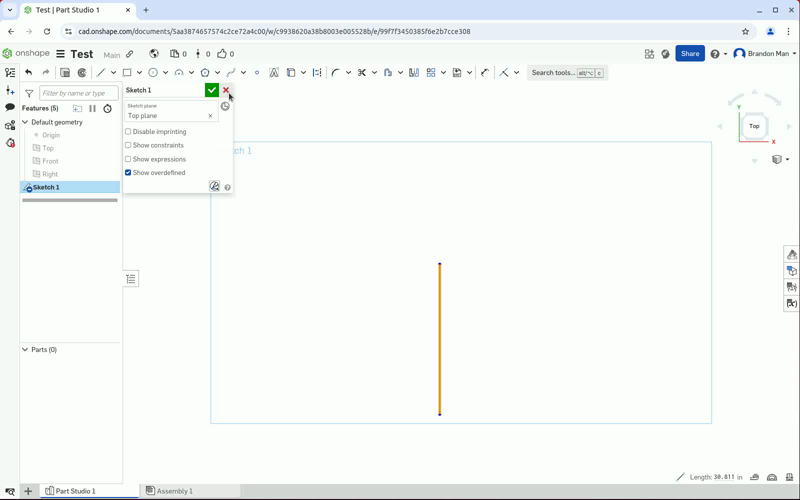
key(shift+h)
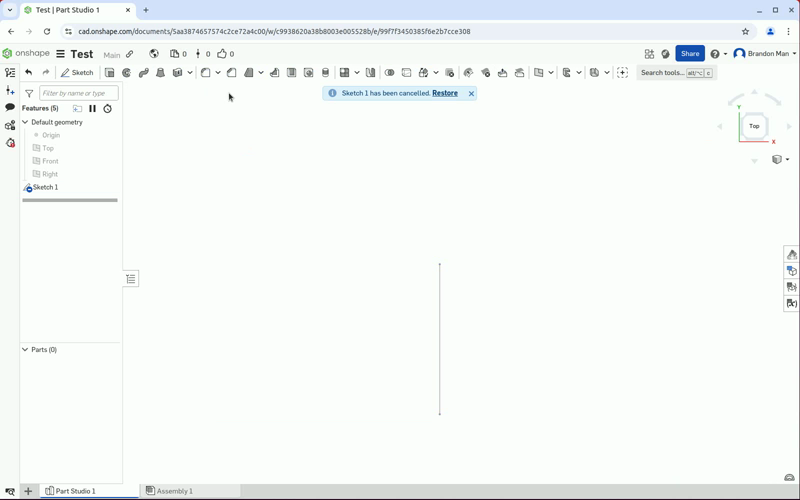
key(shift+s)
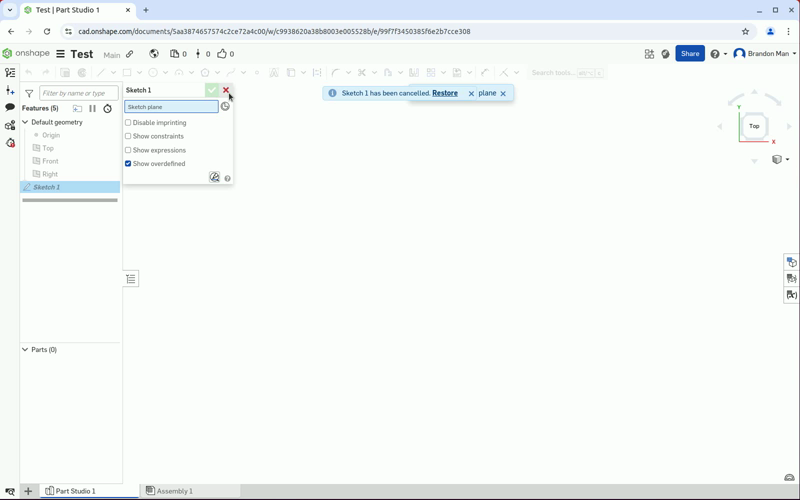
mouse_move(73, 150)
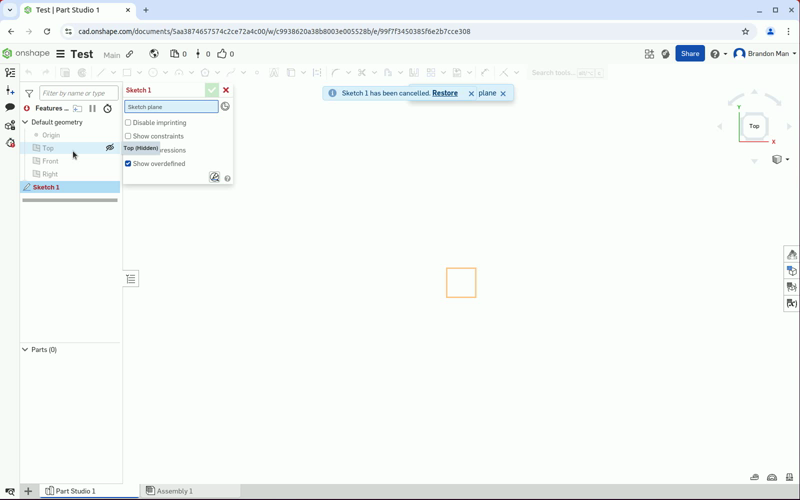
click(73, 150)
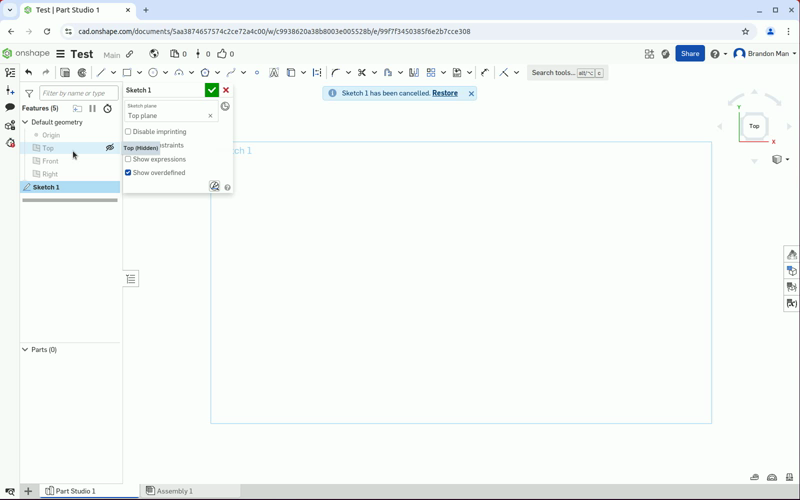
mouse_move(73, 352)
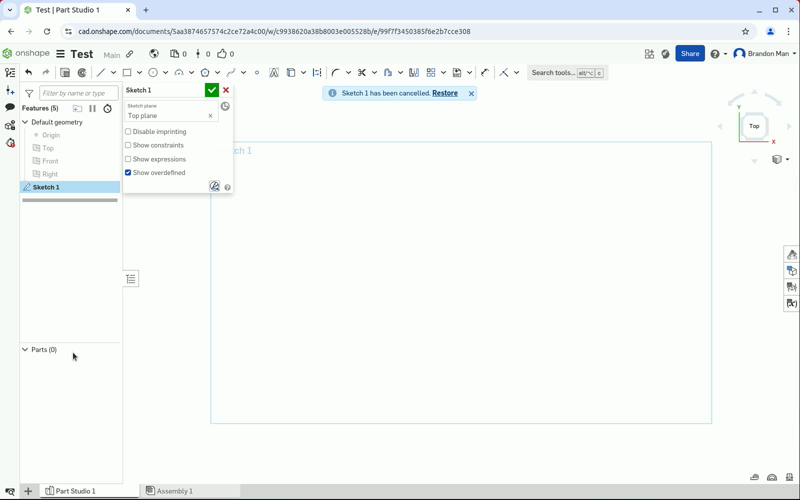
key(y)
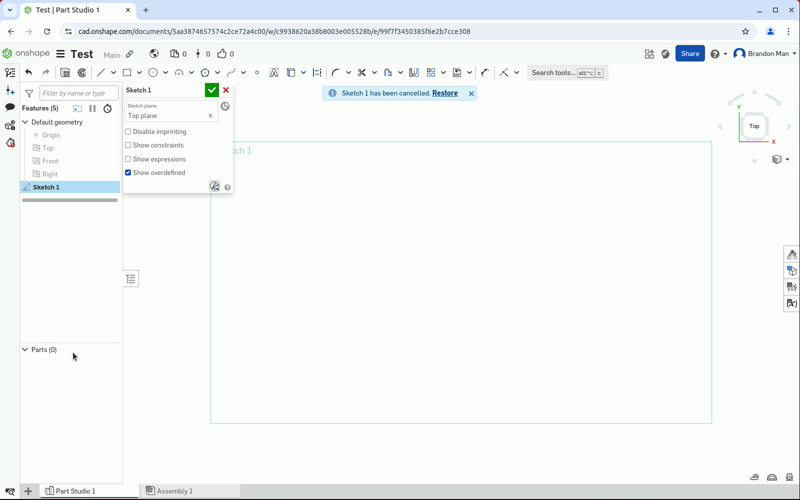
key(a)
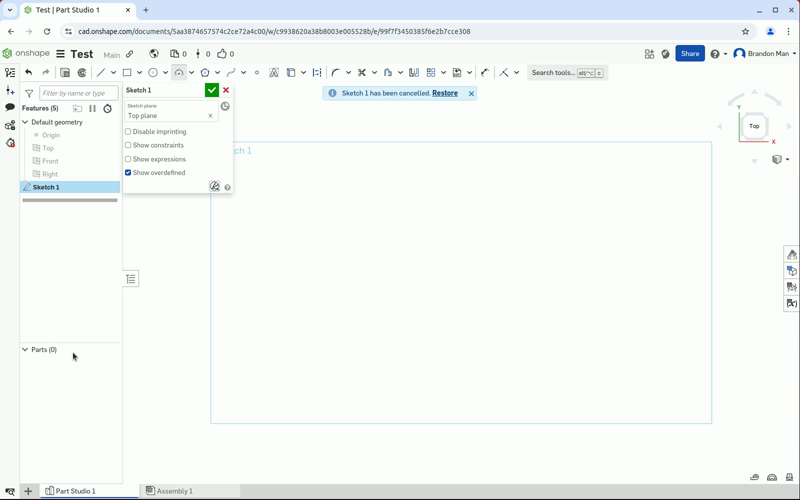
key_down(shift)
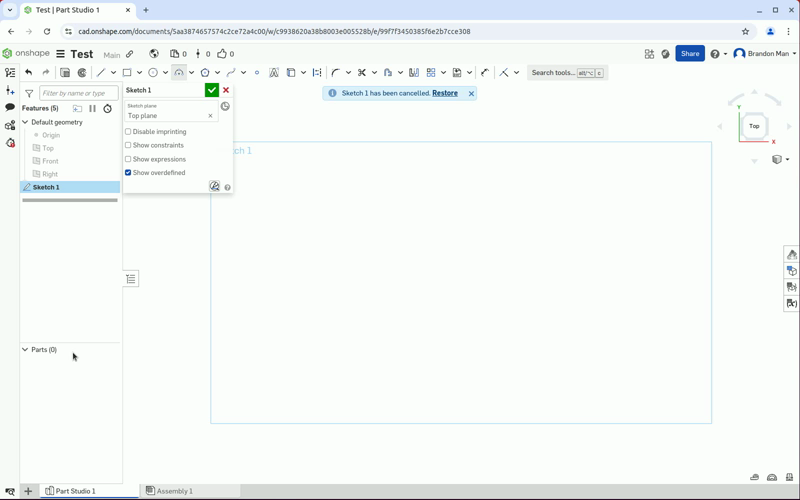
mouse_move(440, 282)
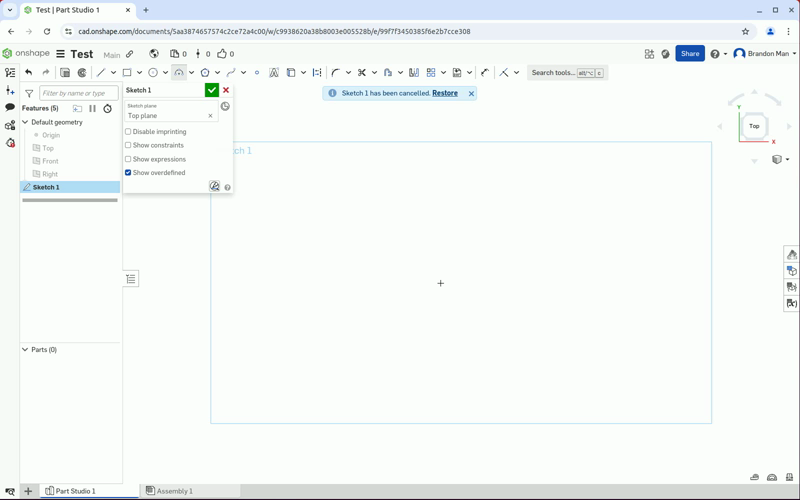
click(440, 282)
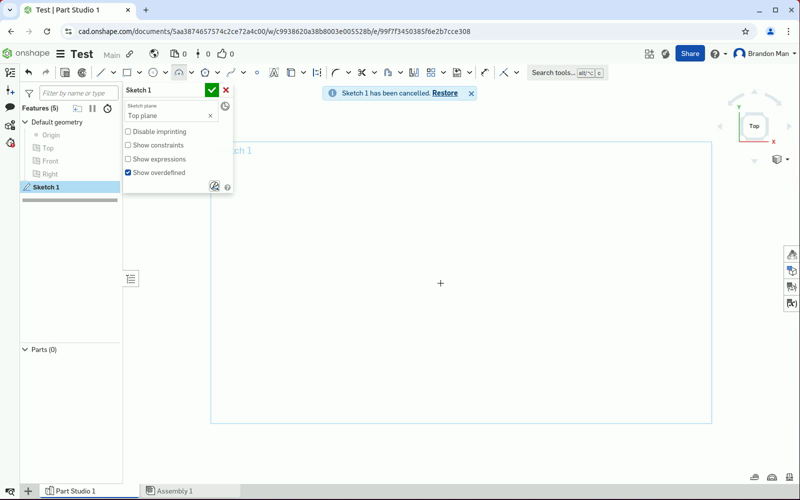
key_up(shift)
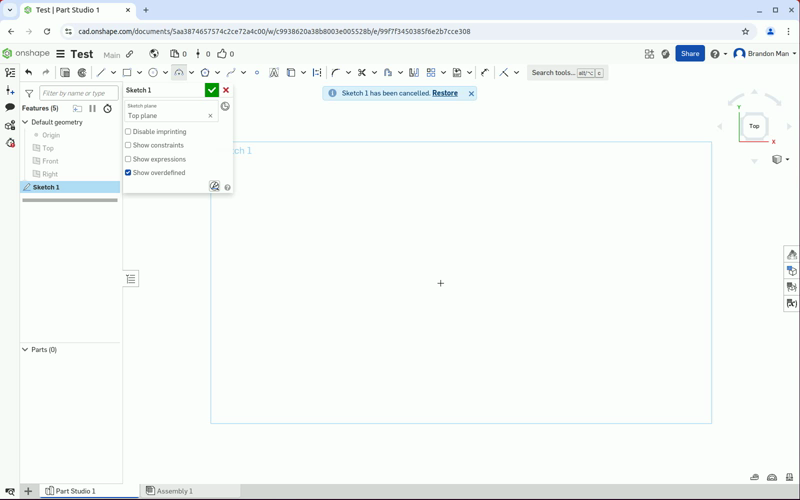
key_down(shift)
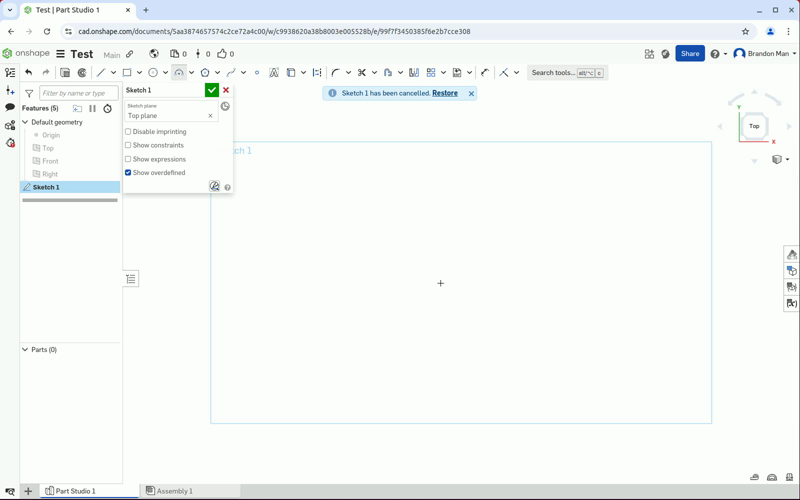
mouse_move(481, 282)
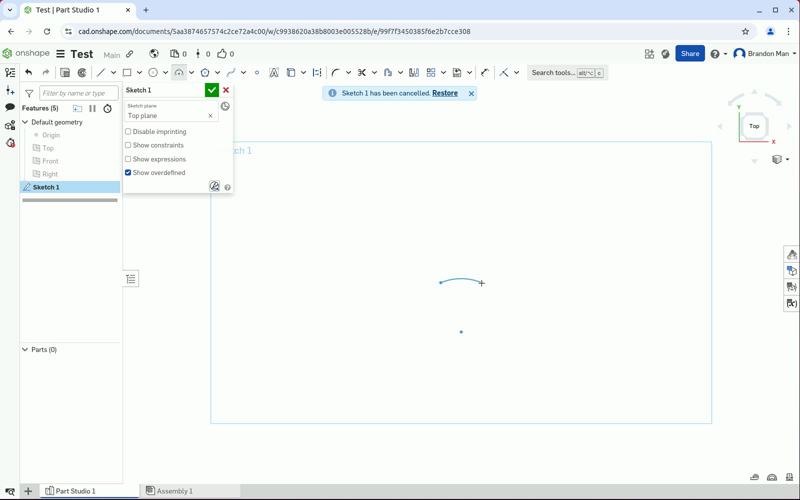
click(481, 282)
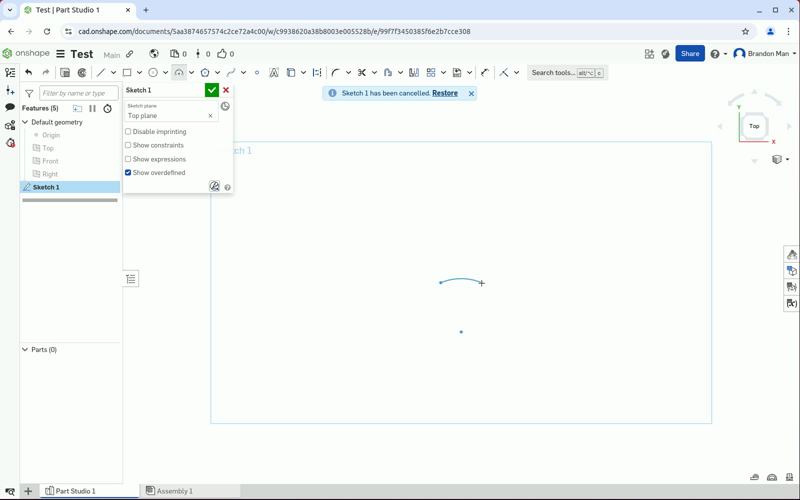
mouse_move(461, 303)
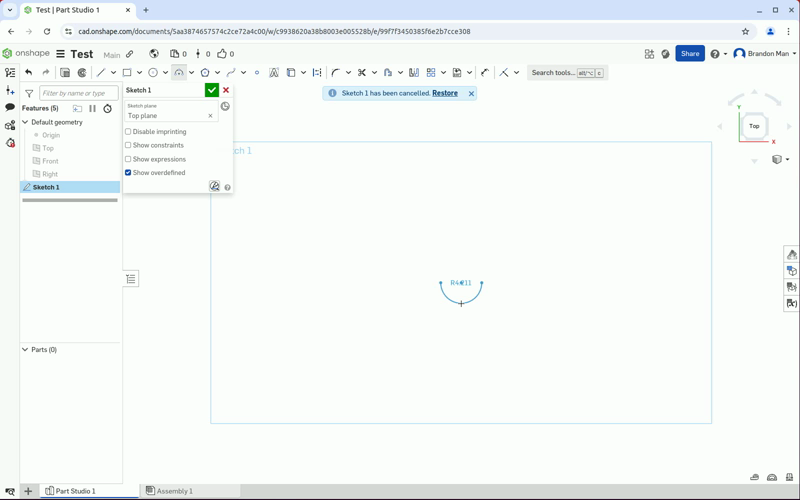
click(461, 303)
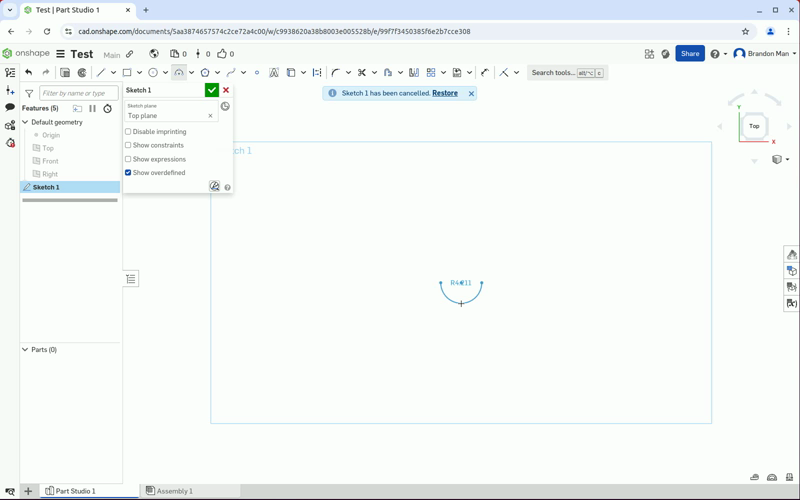
key_up(shift)
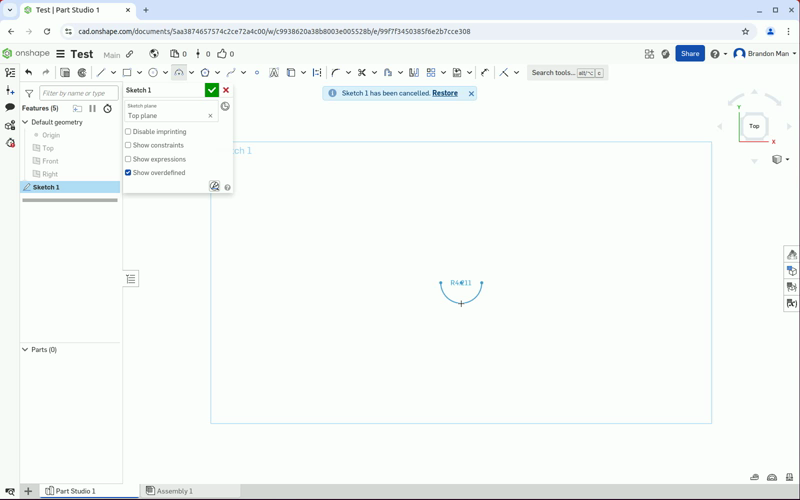
key(esc)
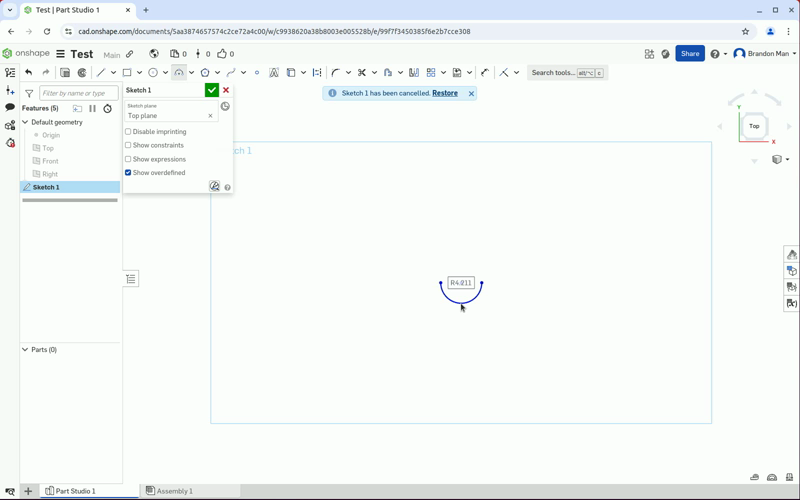
key(l)
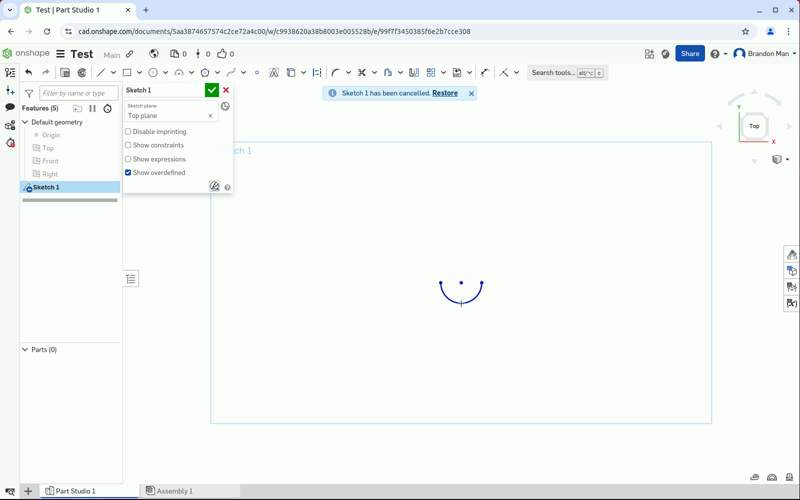
mouse_move(481, 282)
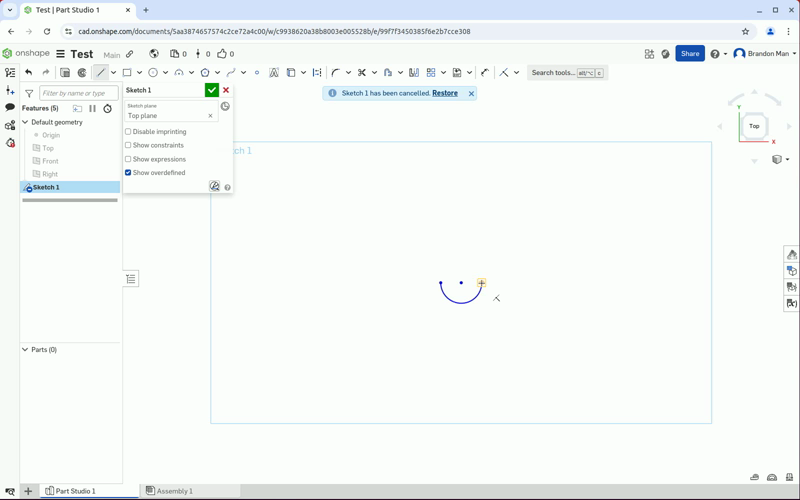
click(481, 282)
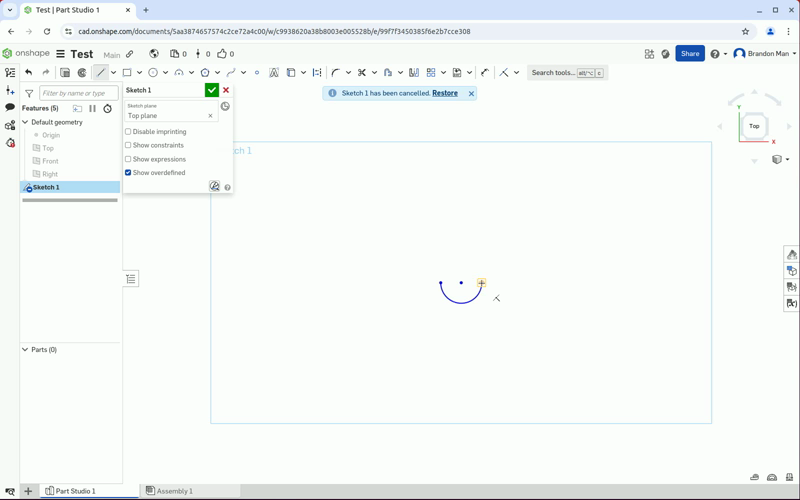
key_down(shift)
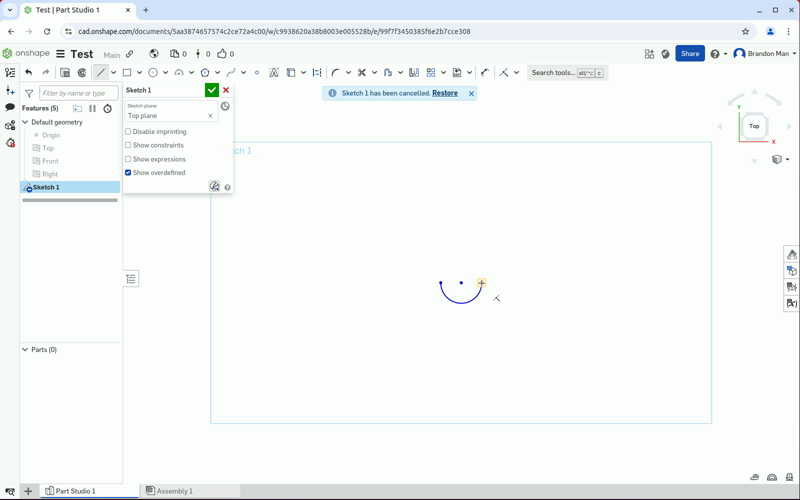
mouse_move(481, 211)
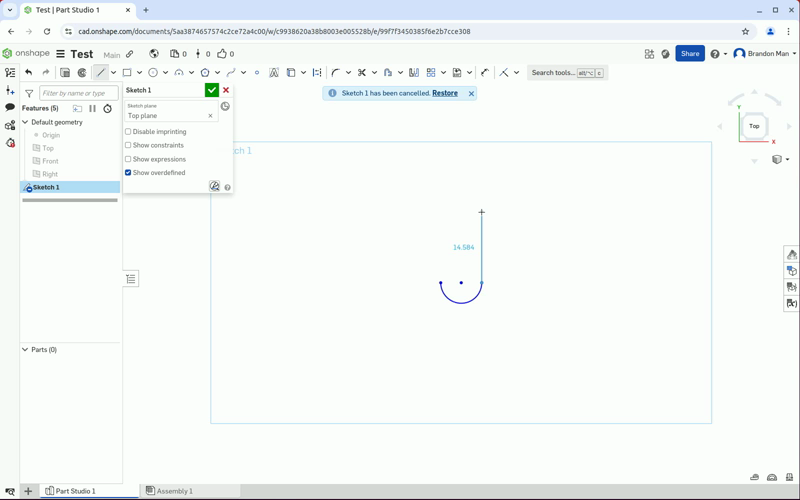
click(481, 211)
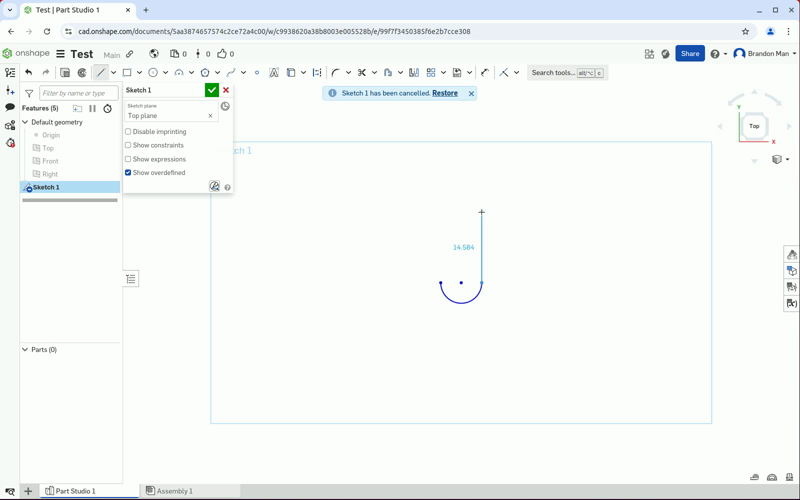
key_up(shift)
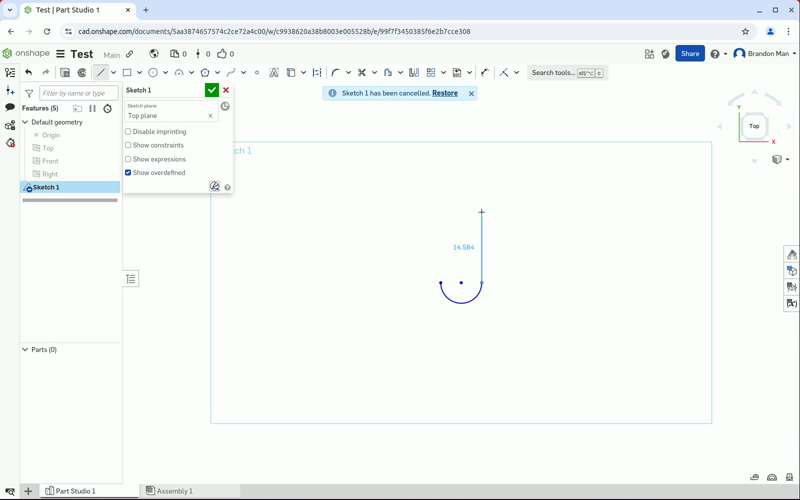
key(esc)
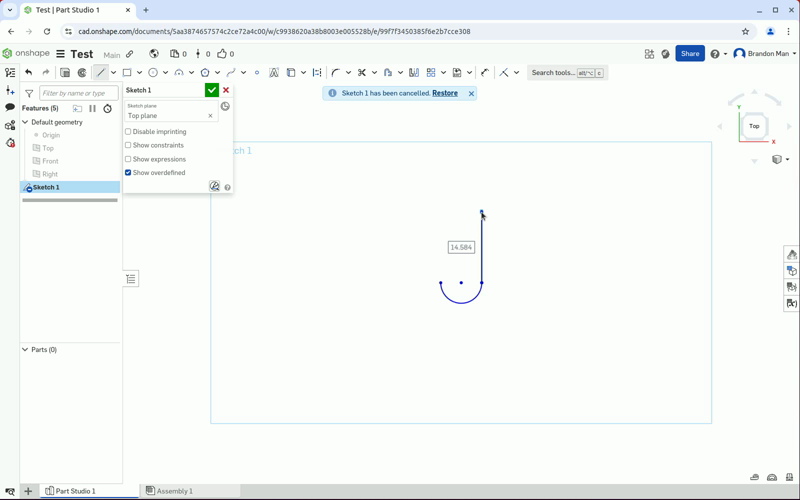
key(a)
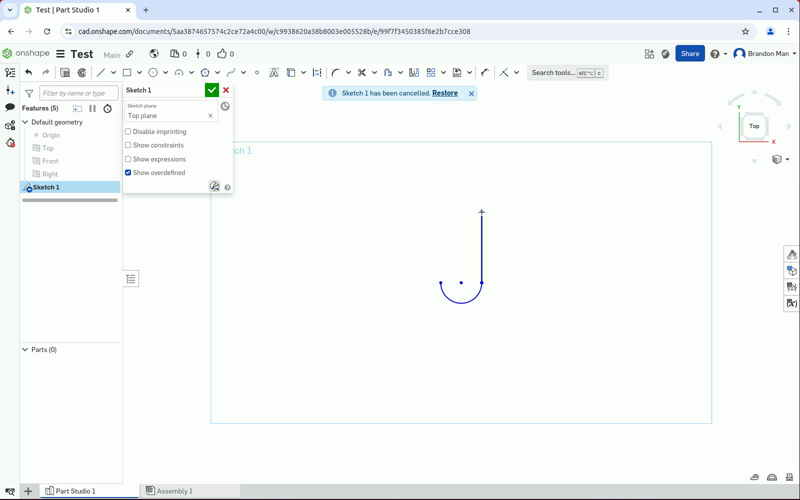
mouse_move(481, 211)
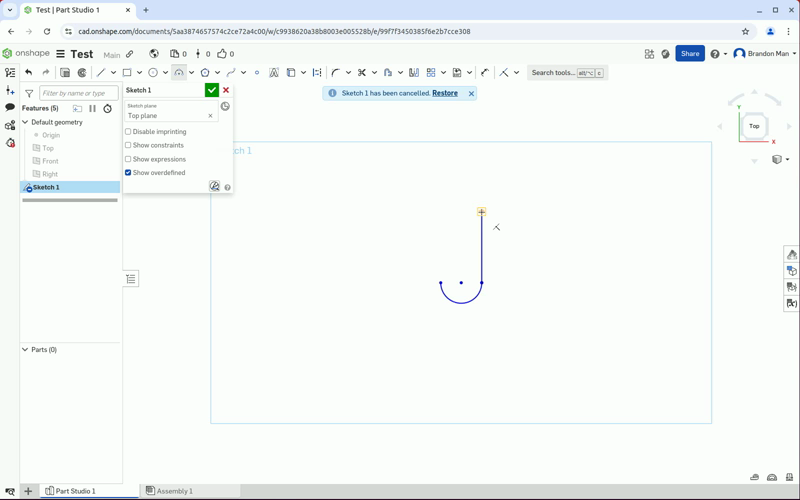
click(481, 211)
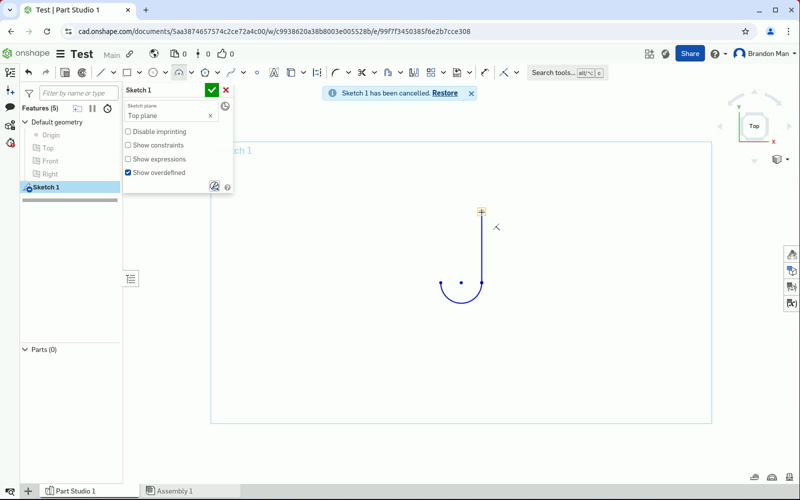
key_down(shift)
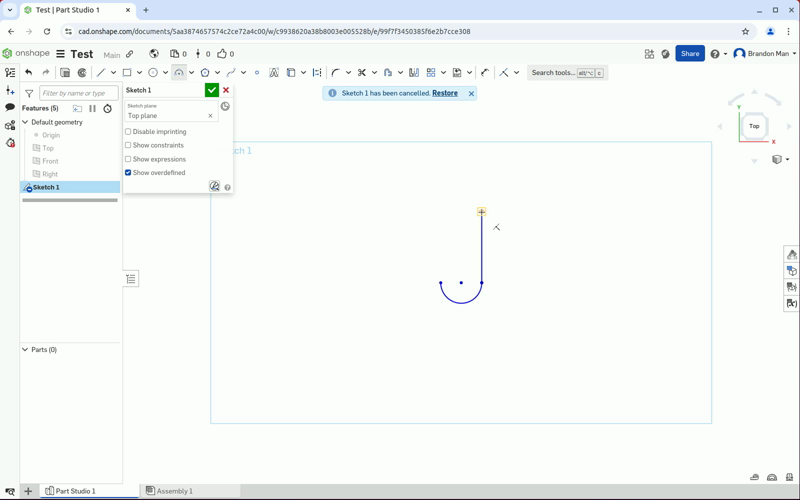
mouse_move(440, 211)
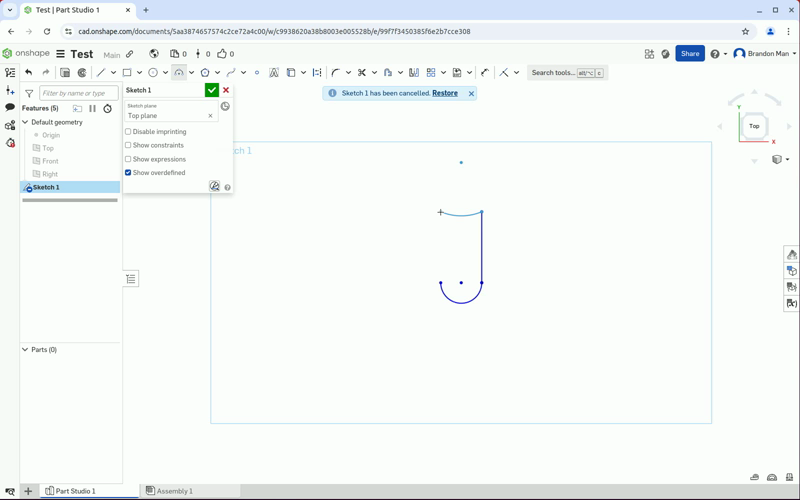
click(440, 211)
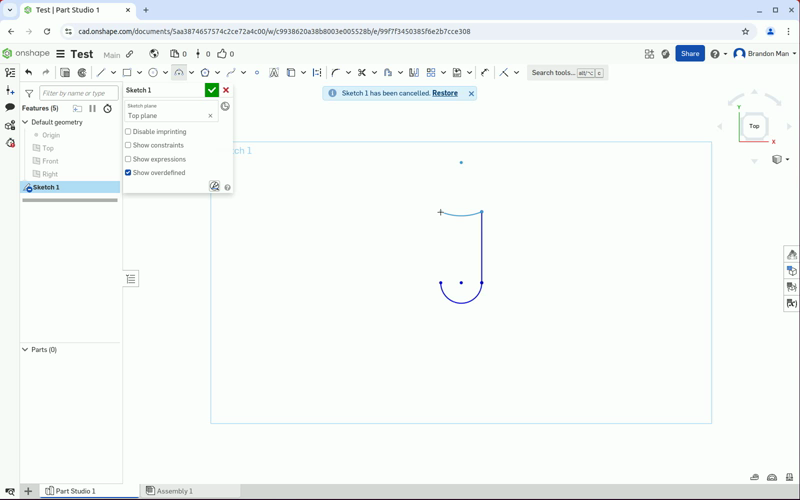
mouse_move(461, 354)
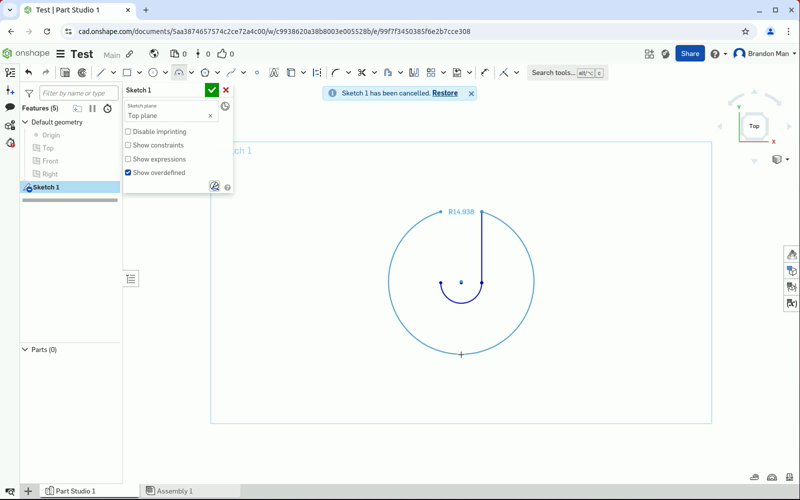
click(461, 354)
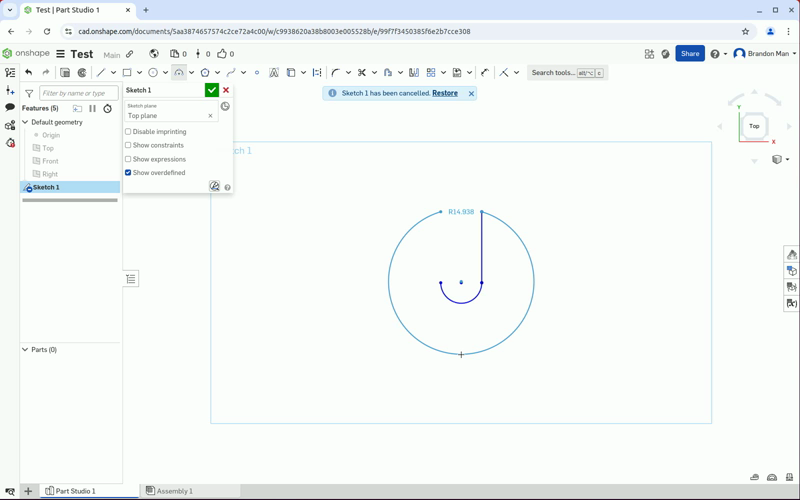
key_up(shift)
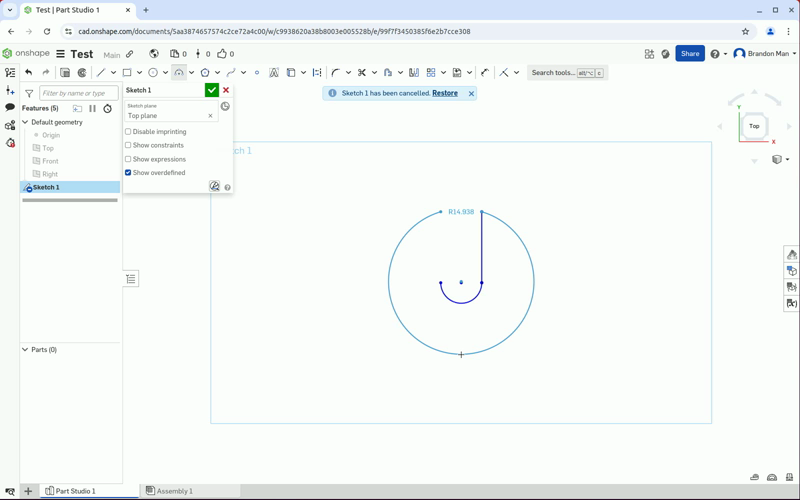
key(esc)
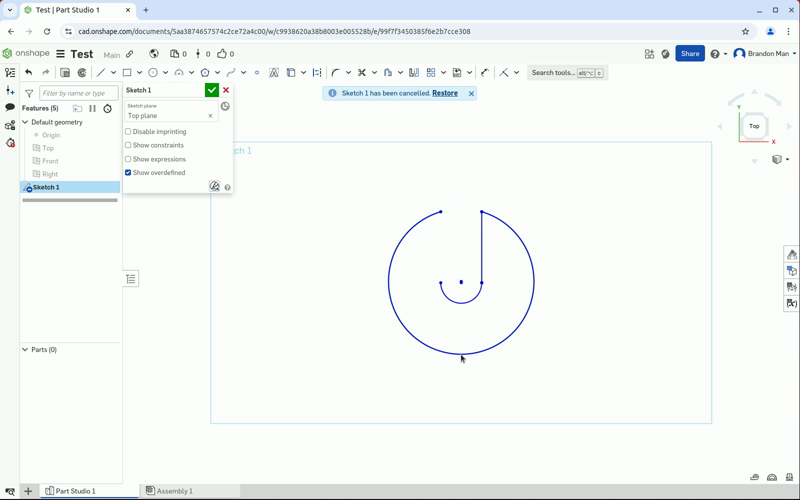
key(l)
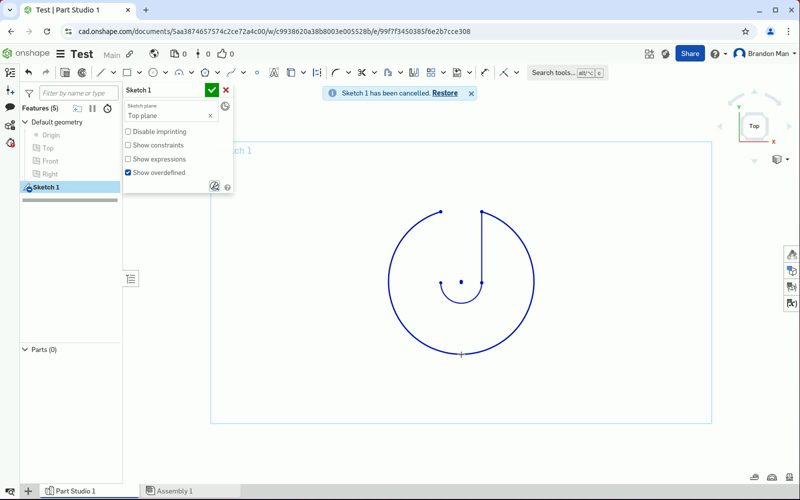
mouse_move(440, 211)
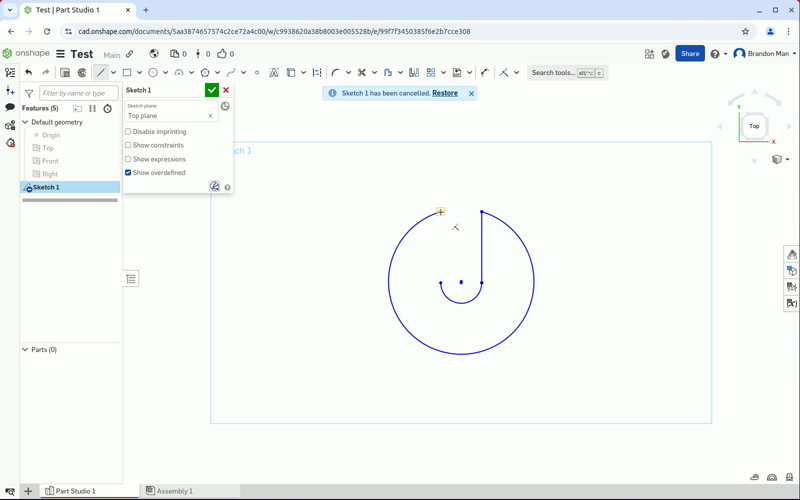
click(440, 211)
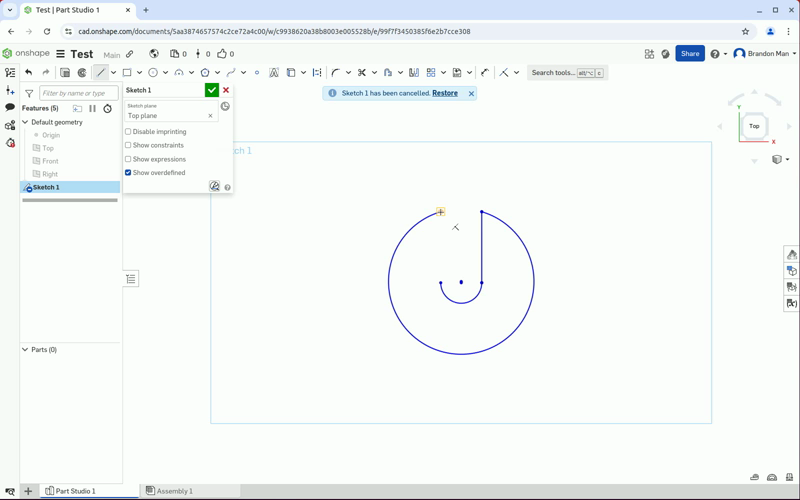
key_down(shift)
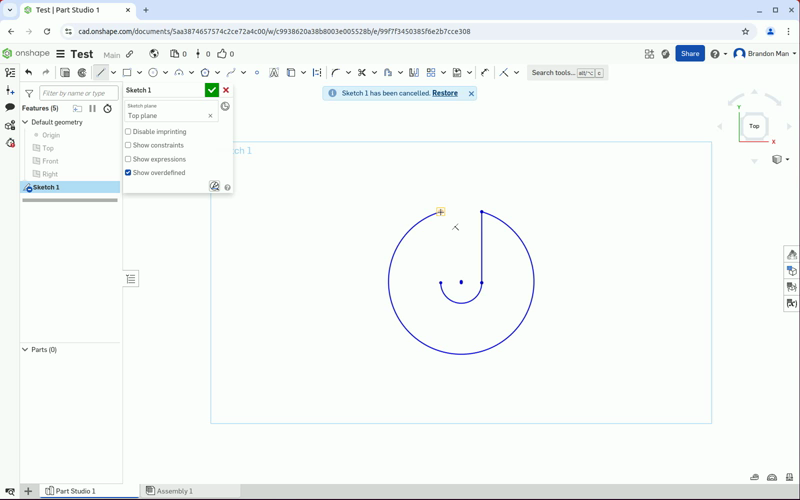
mouse_move(440, 282)
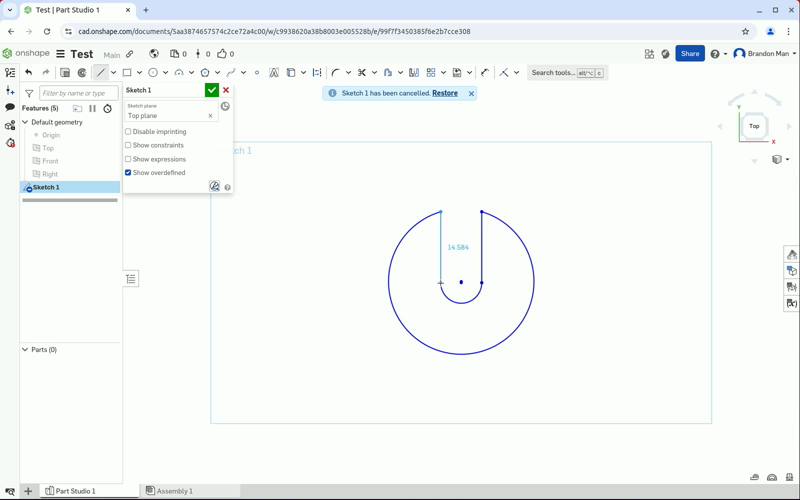
key_up(shift)
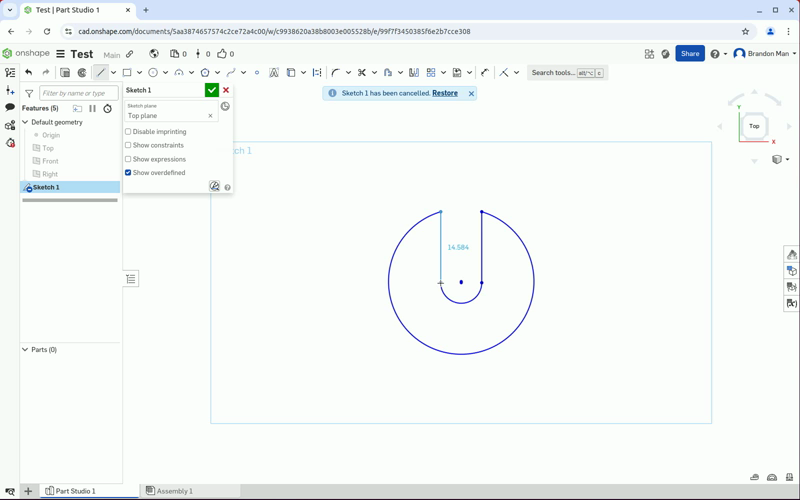
click(440, 282)
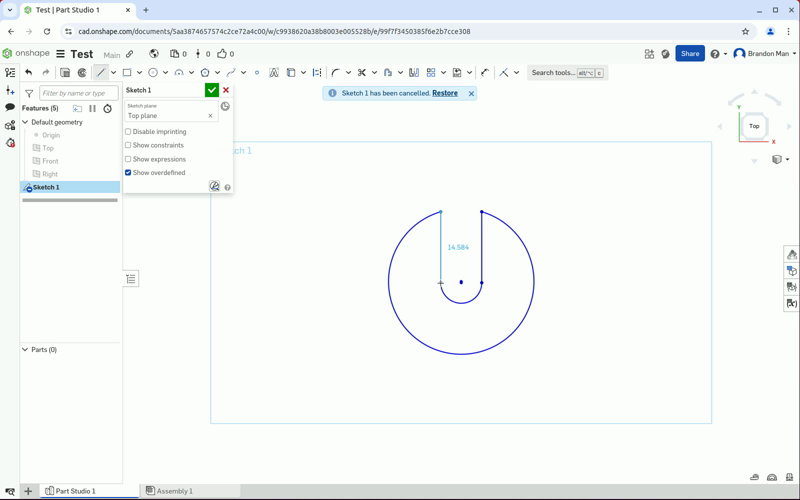
key(esc)
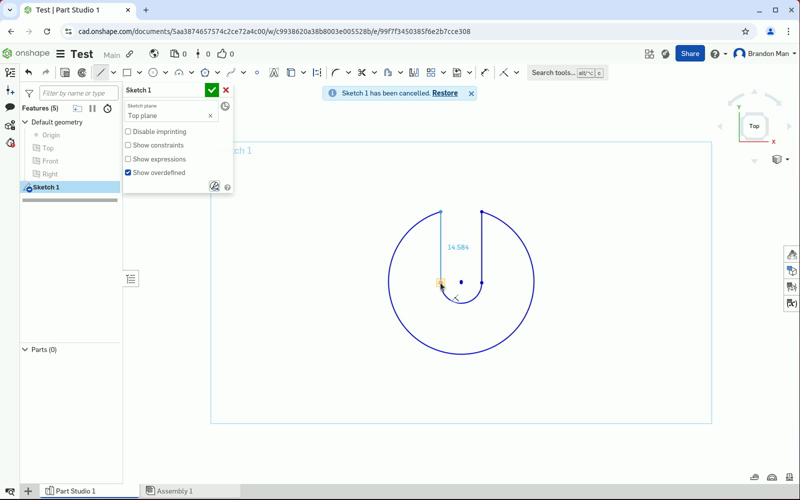
mouse_move(422, 309)
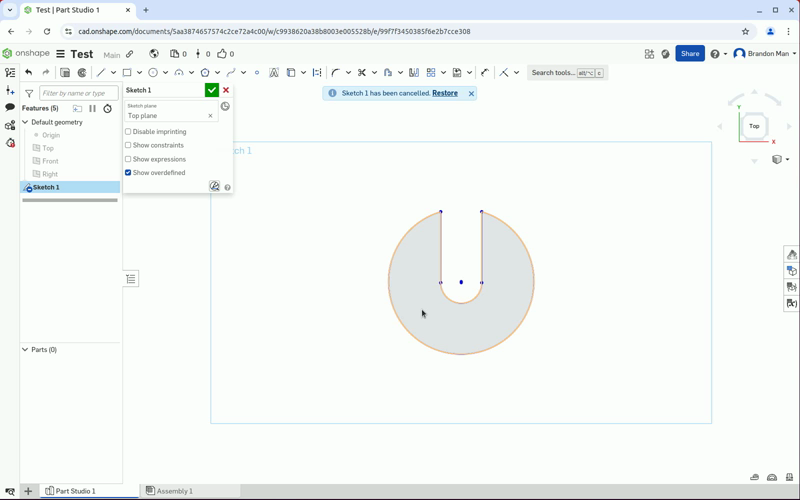
click(422, 309)
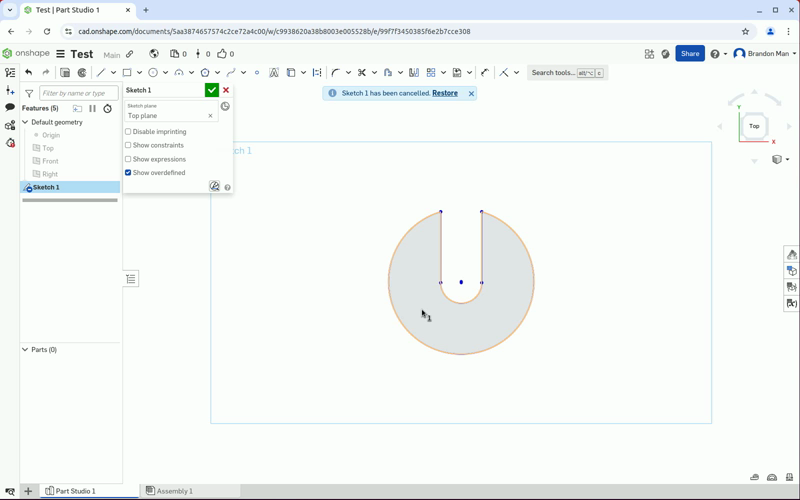
mouse_move(73, 352)
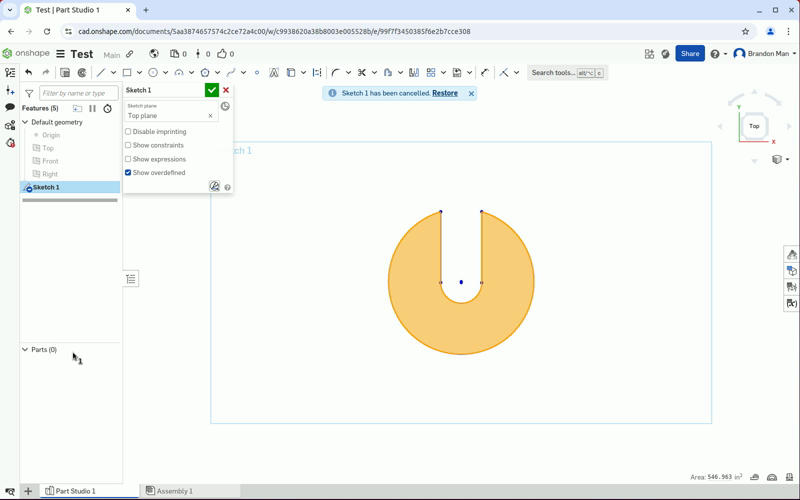
key(shift+y)
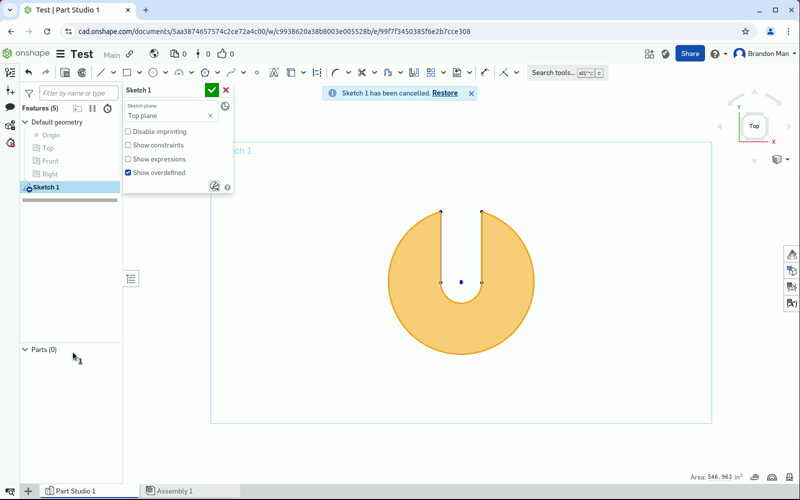
key(shift+e)
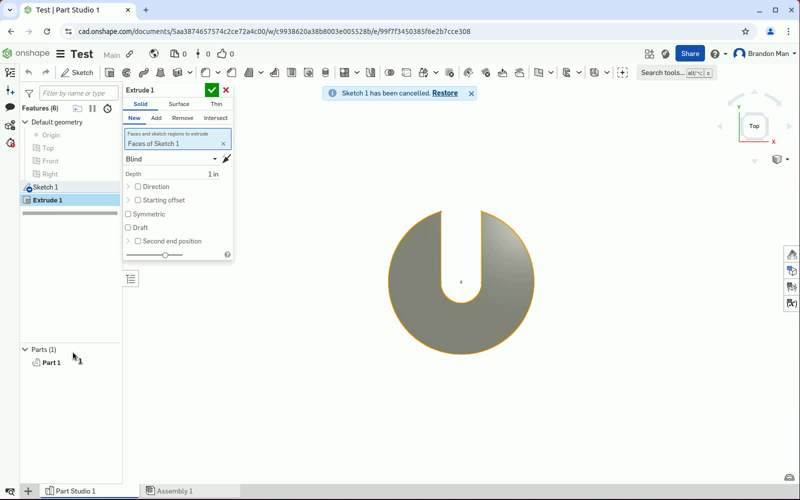
mouse_move(143, 106)
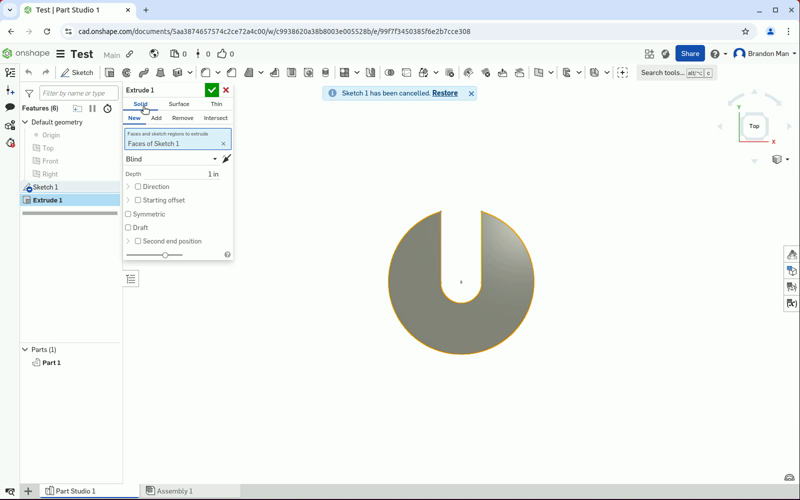
click(143, 106)
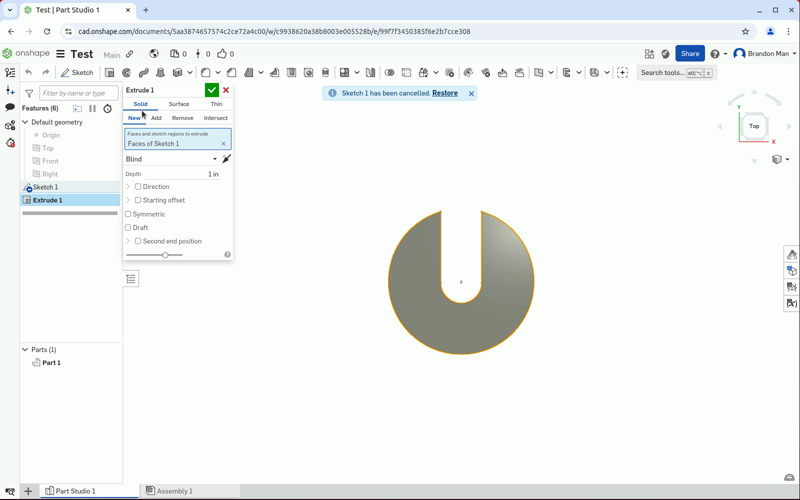
mouse_move(137, 120)
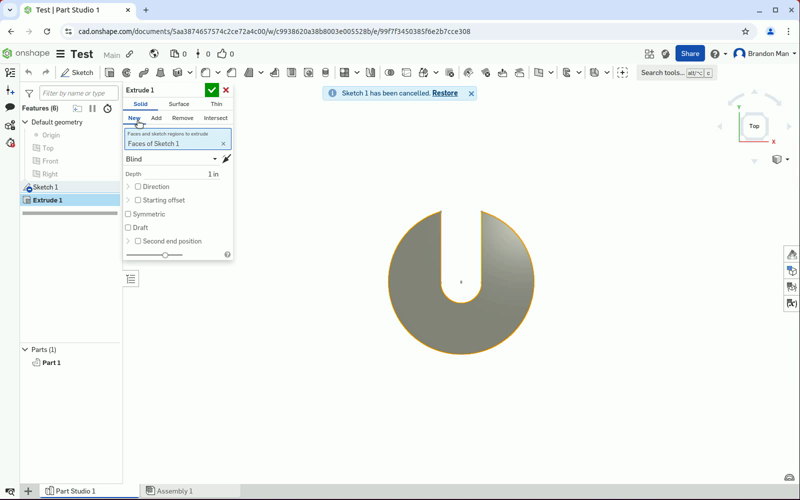
click(137, 120)
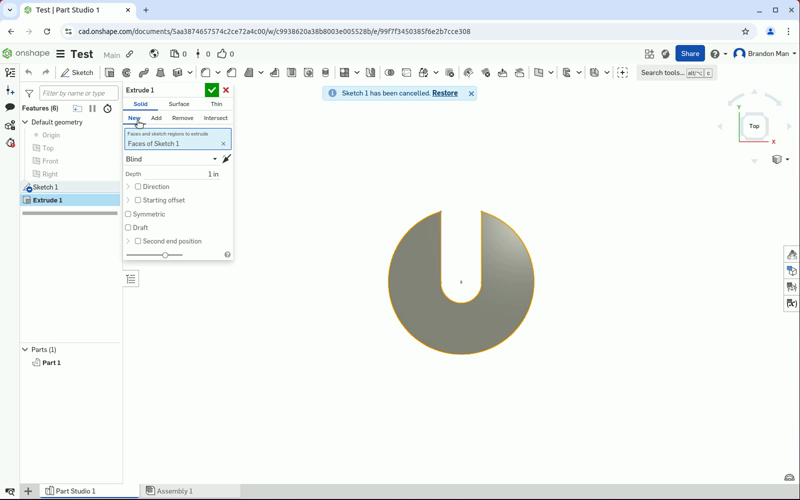
key(tab, 4)
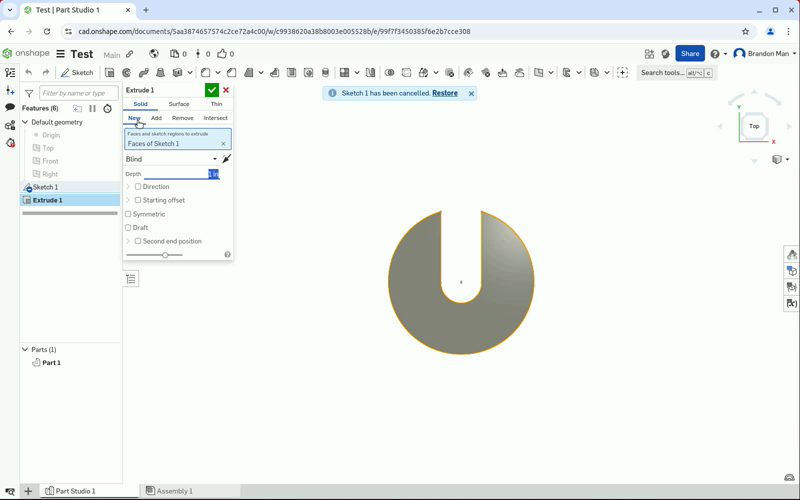
text(2.166)
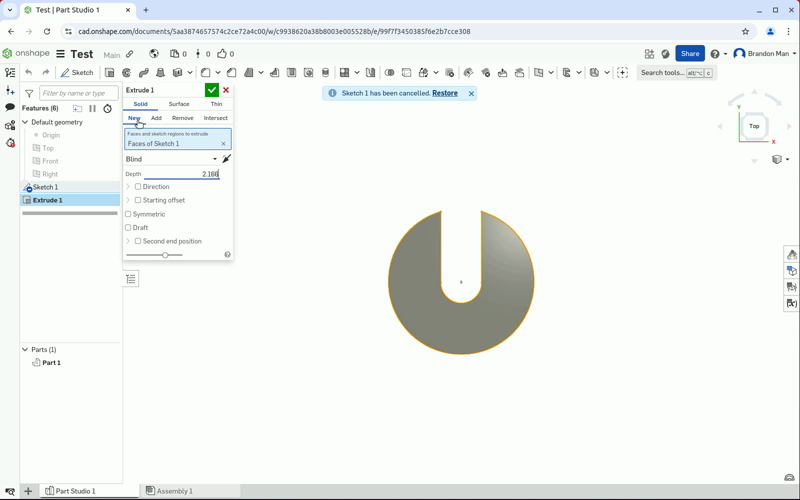
key(enter)
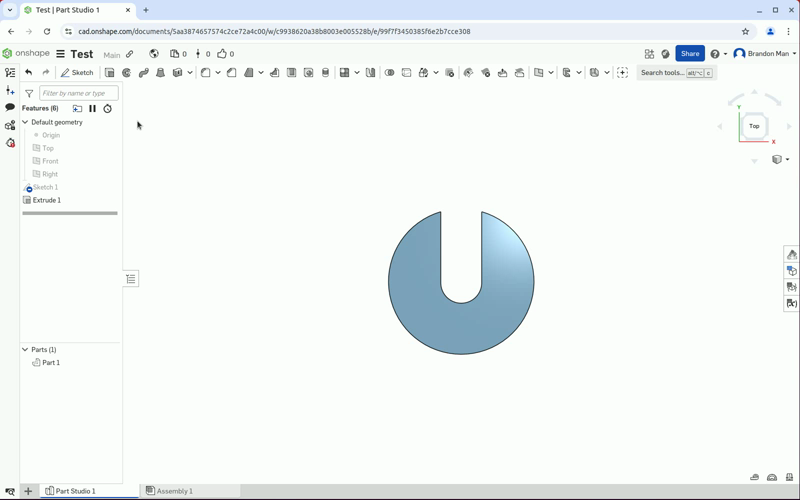
key(shift+h)
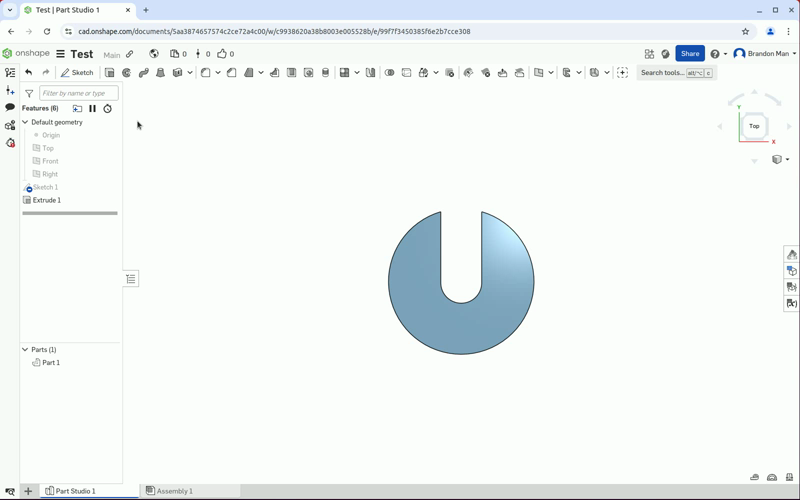
key(shift+h)
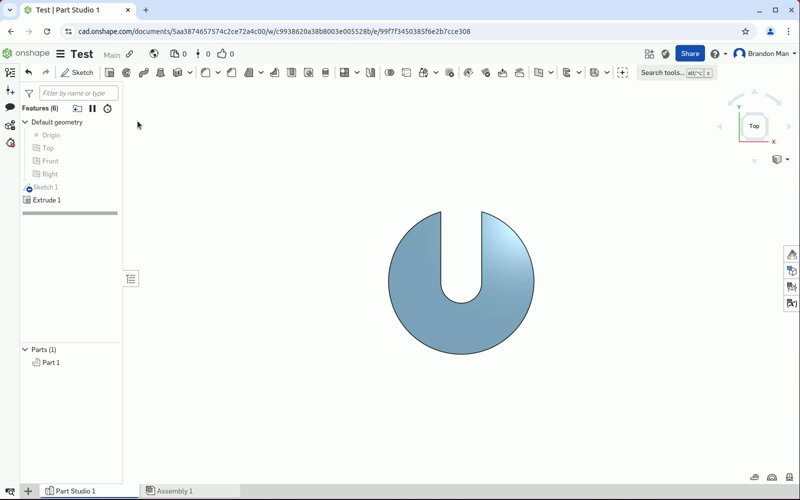
mouse_move(73, 189)
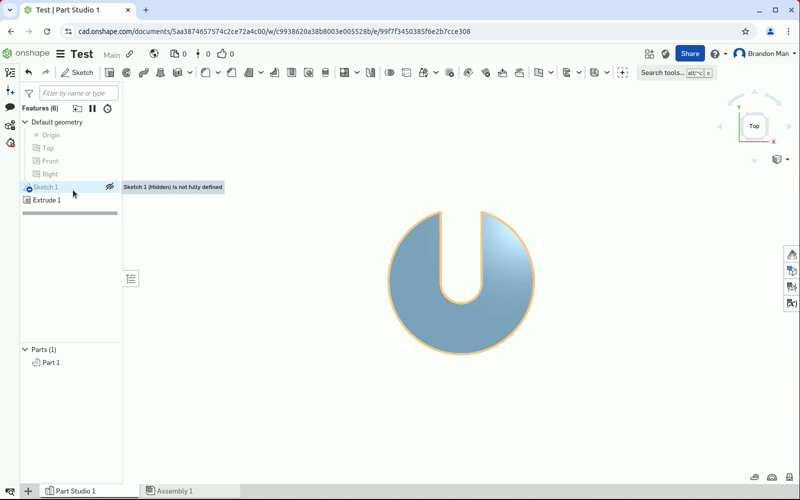
click(73, 189)
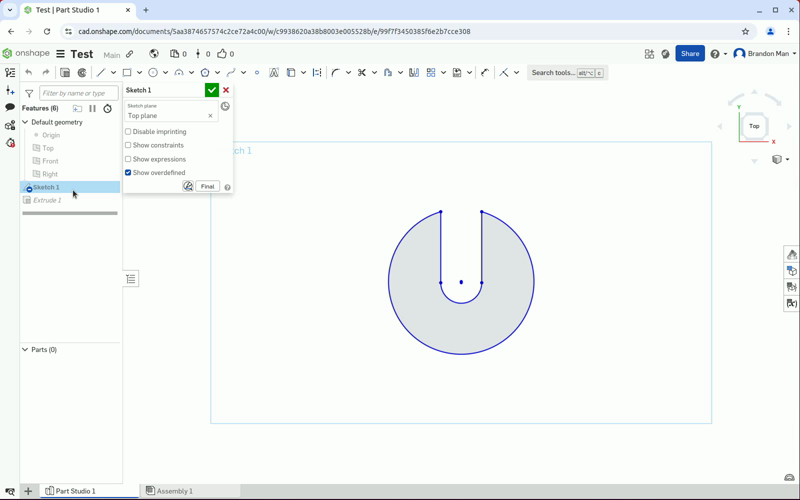
mouse_move(229, 92)
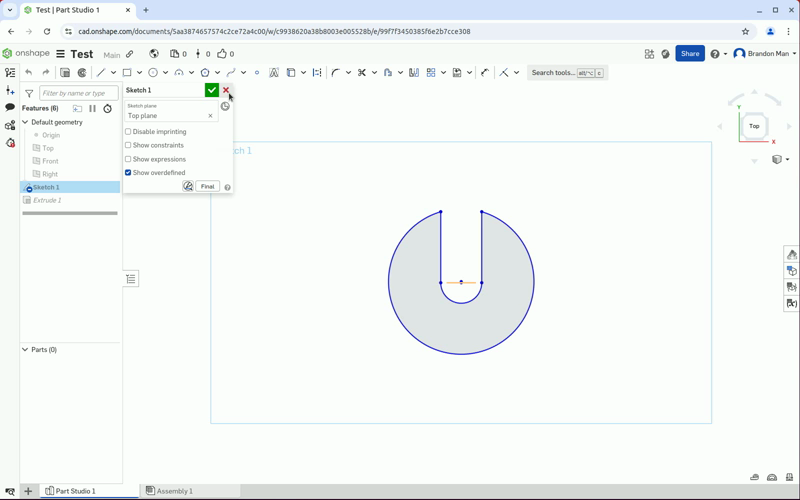
click(229, 92)
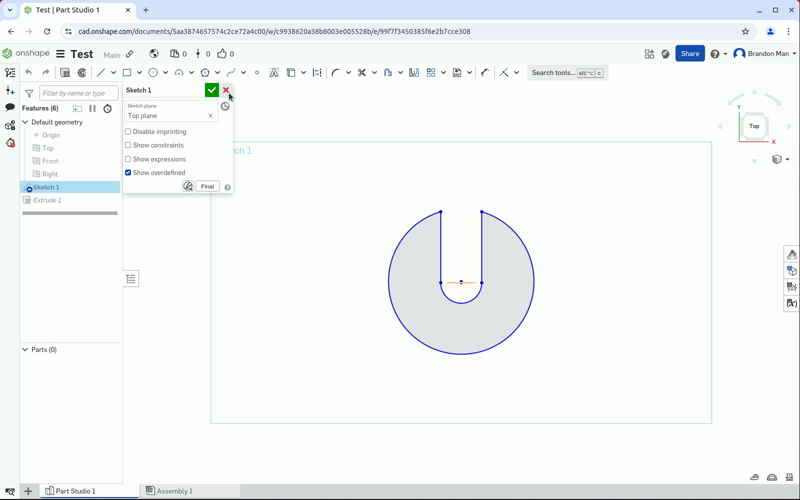
key(shift+s)
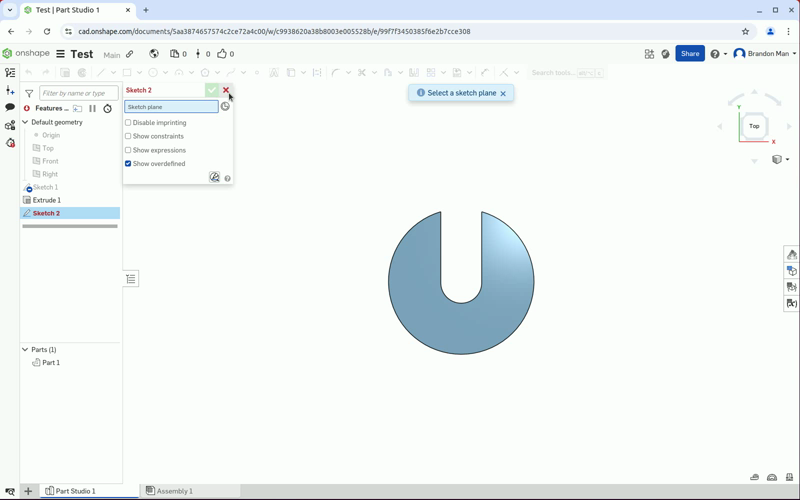
mouse_move(73, 150)
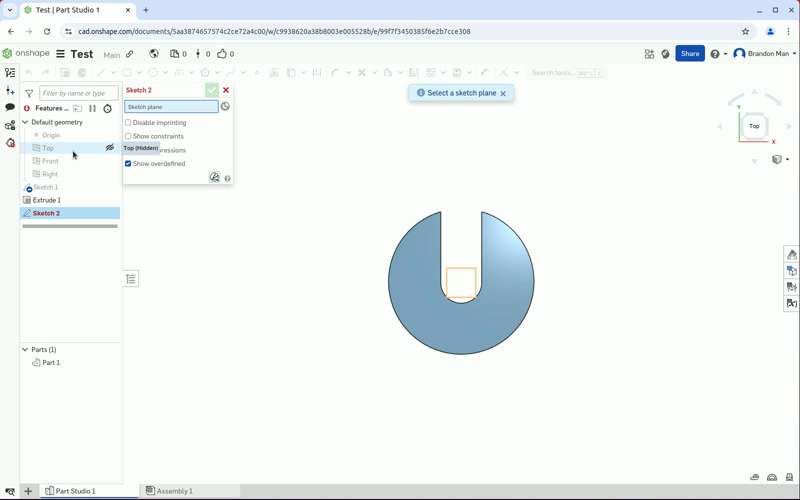
click(73, 150)
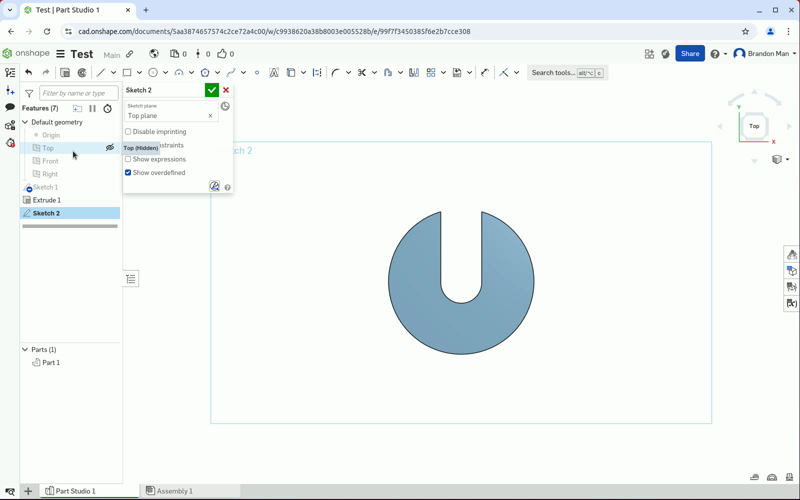
mouse_move(73, 352)
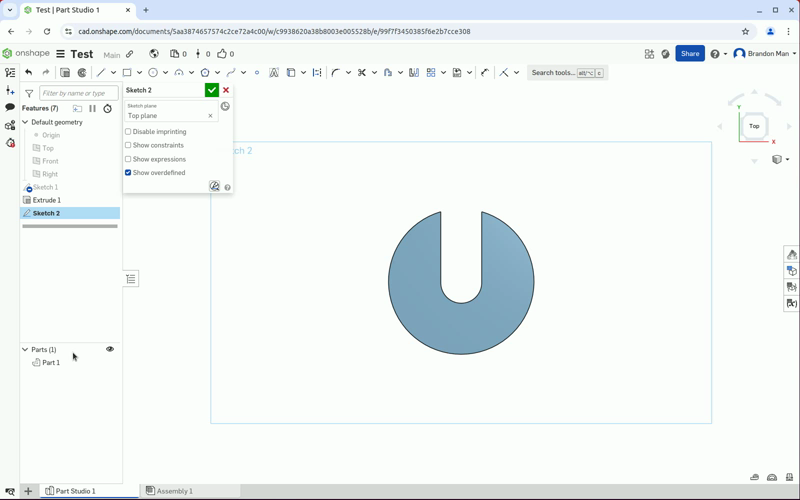
key(y)
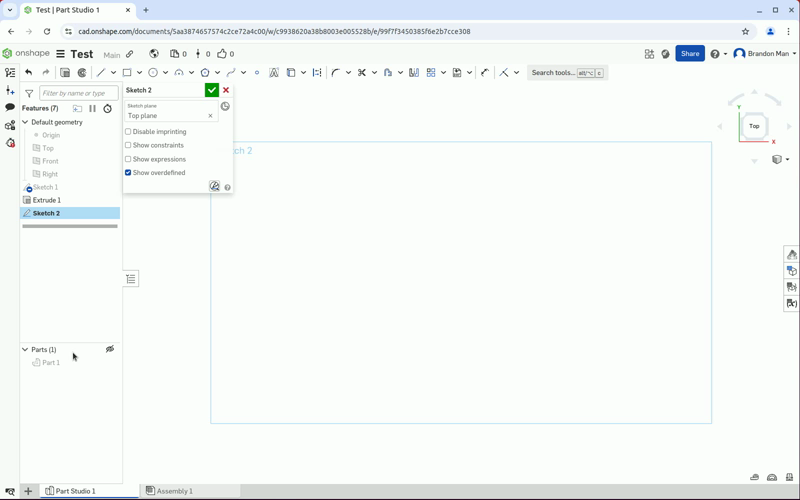
key(a)
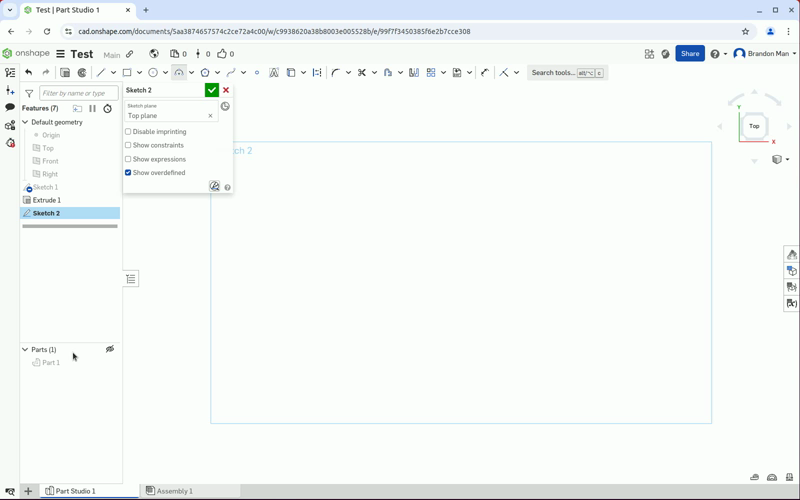
key_down(shift)
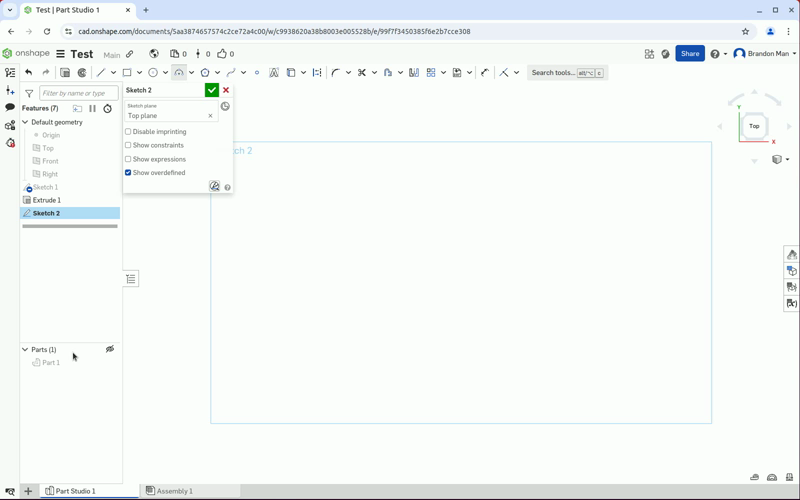
mouse_move(413, 340)
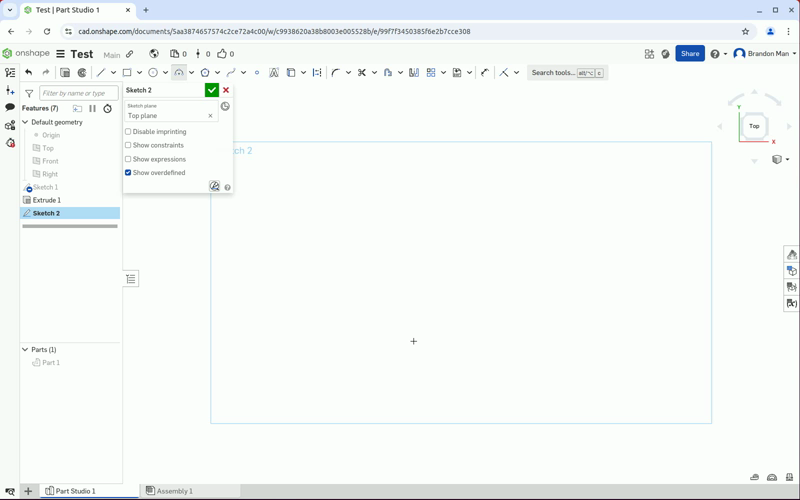
click(413, 340)
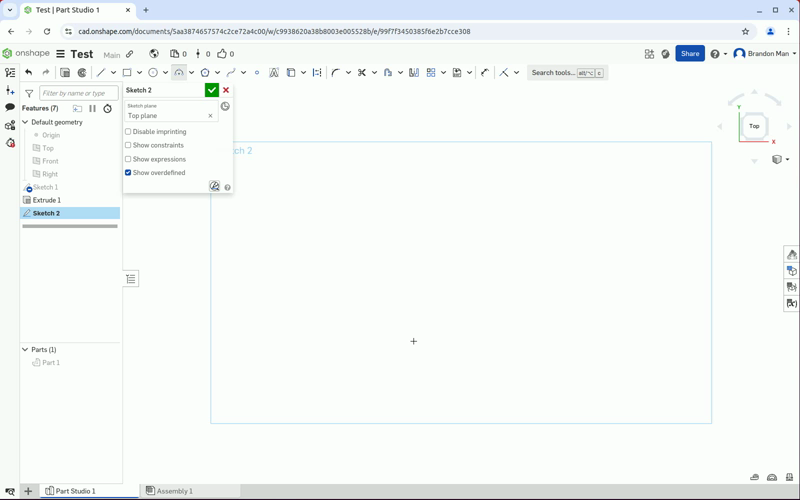
key_up(shift)
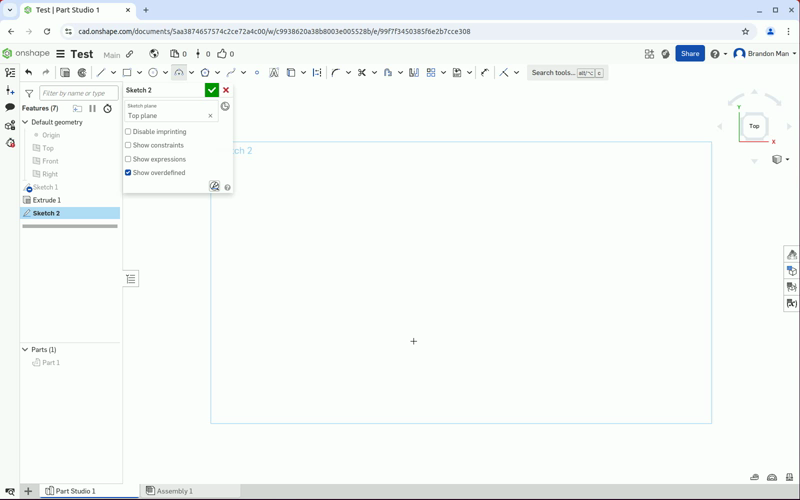
key_down(shift)
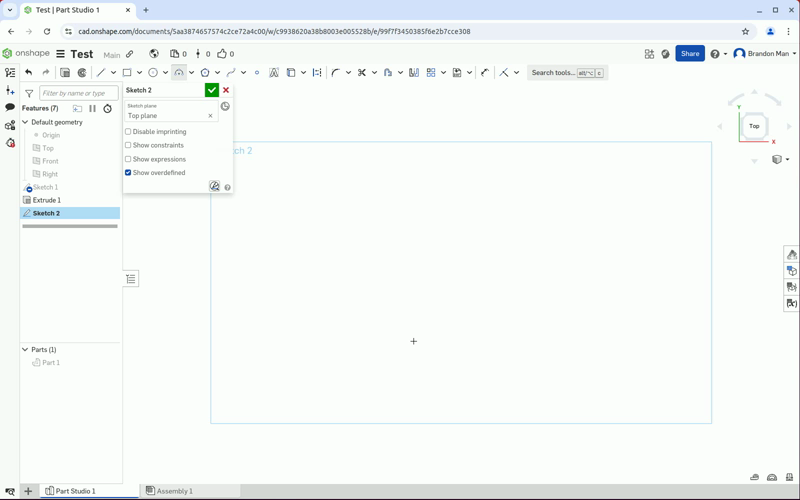
mouse_move(507, 340)
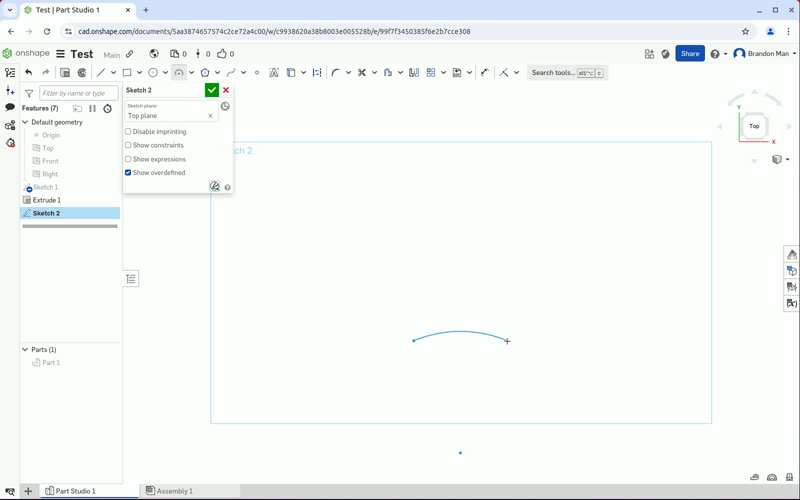
click(507, 340)
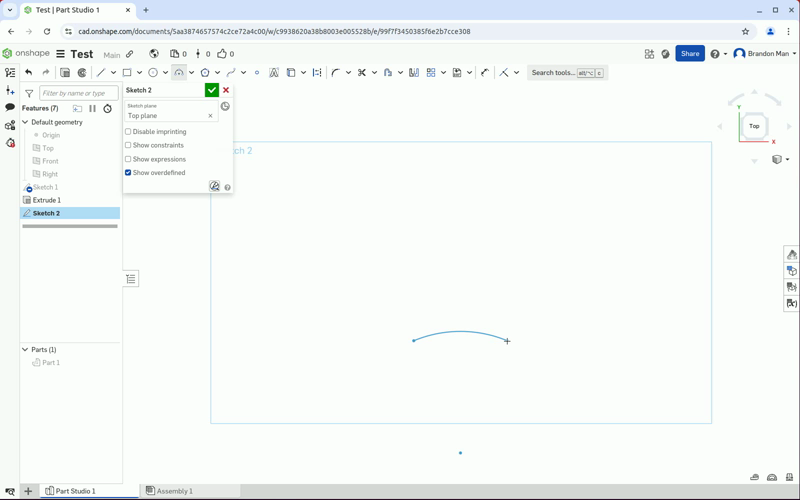
mouse_move(460, 395)
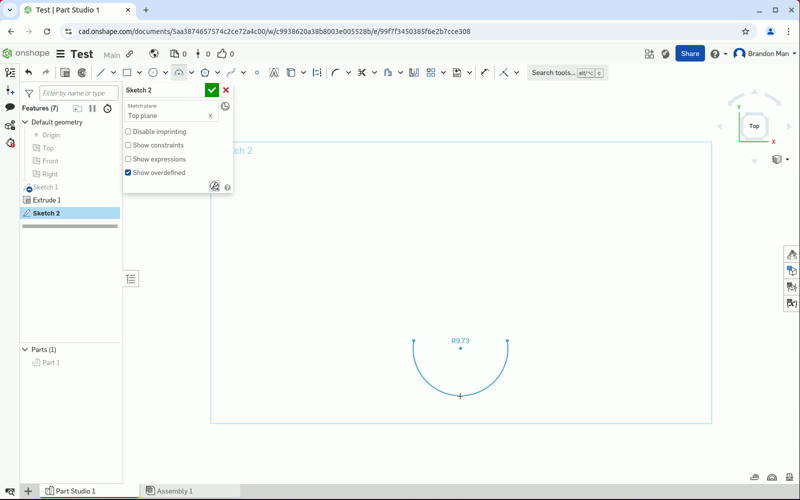
click(460, 395)
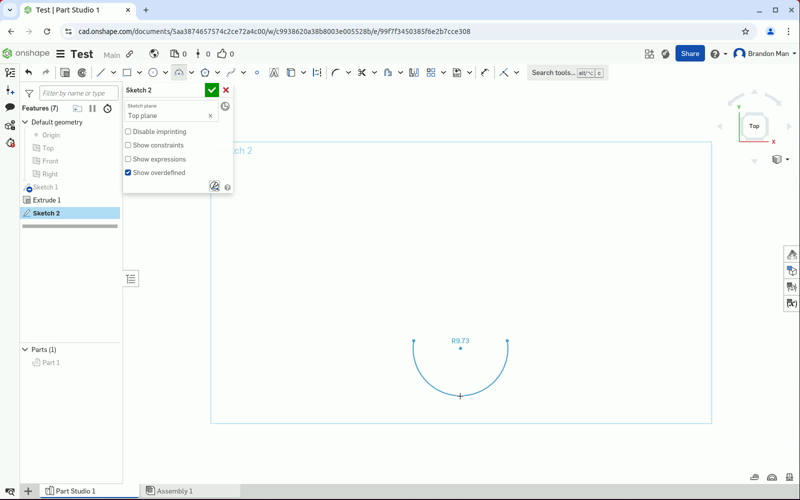
key_up(shift)
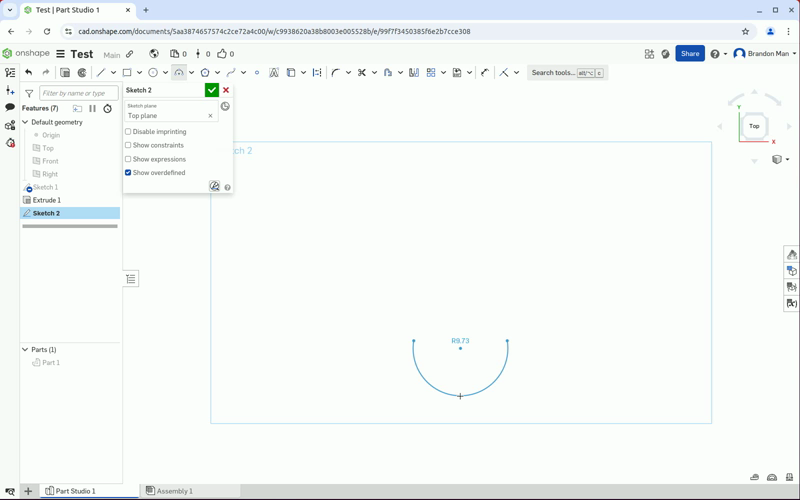
mouse_move(507, 340)
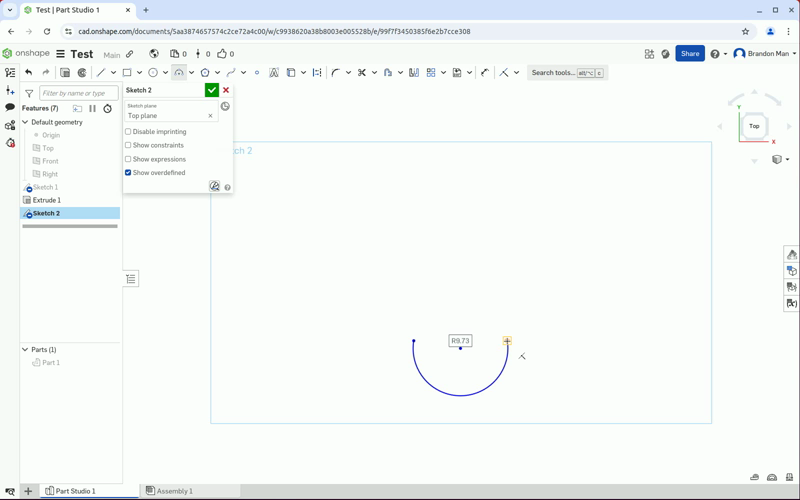
click(507, 340)
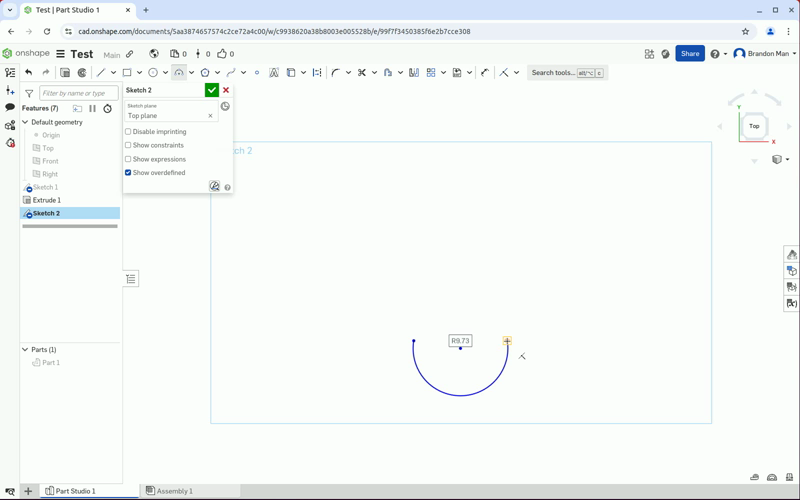
mouse_move(413, 340)
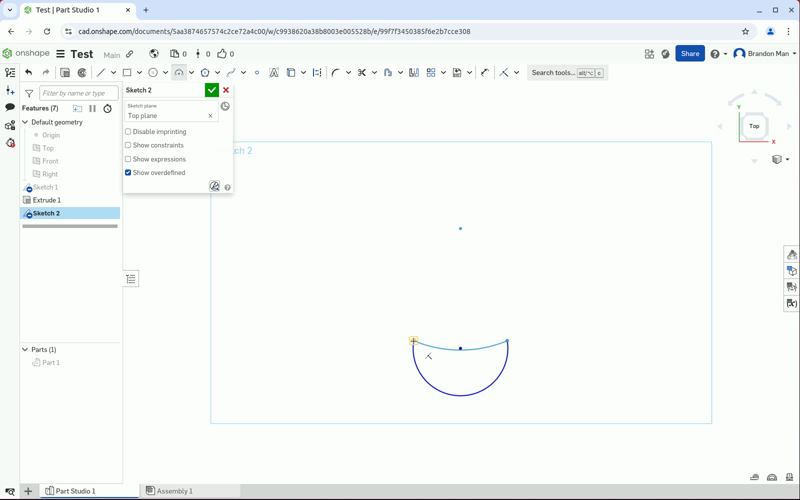
click(413, 340)
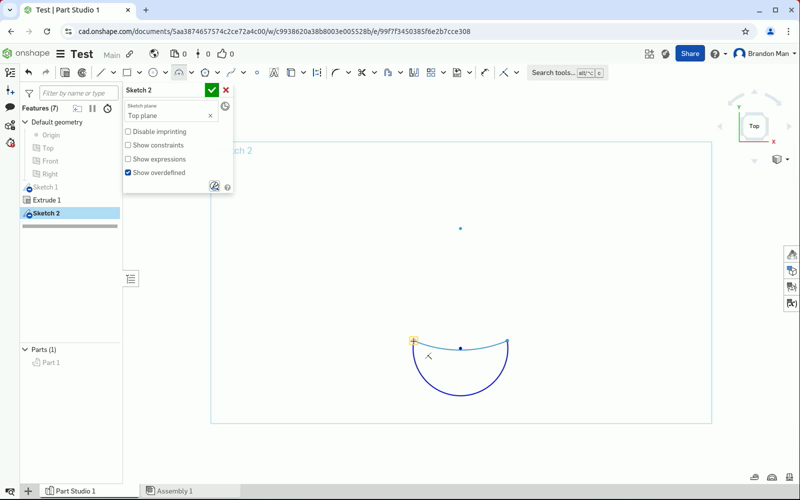
key_down(shift)
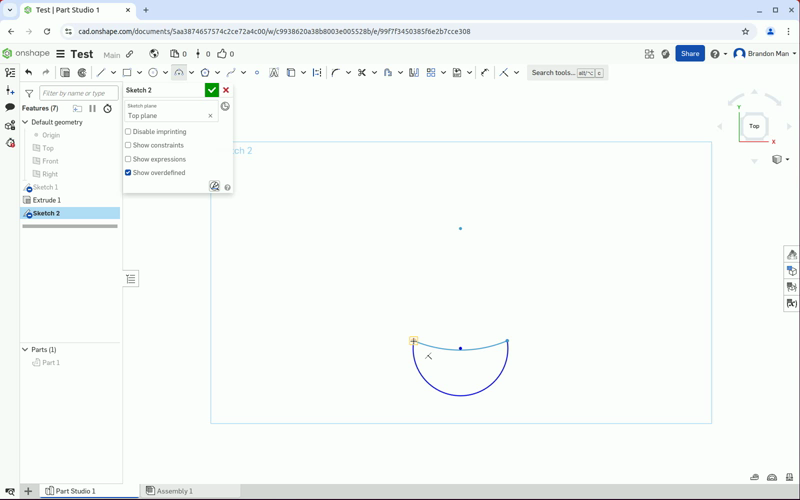
mouse_move(460, 356)
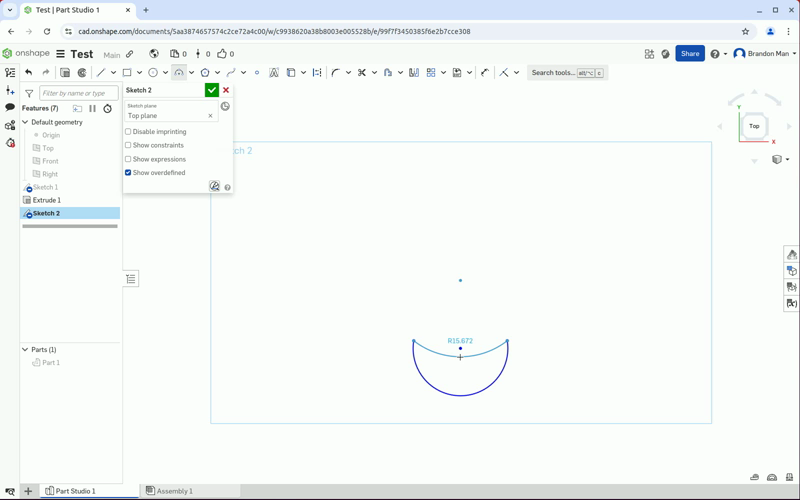
click(460, 356)
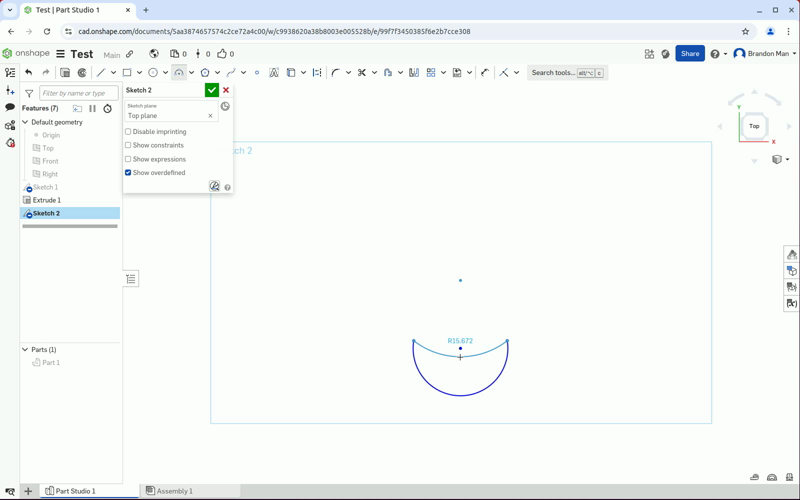
key_up(shift)
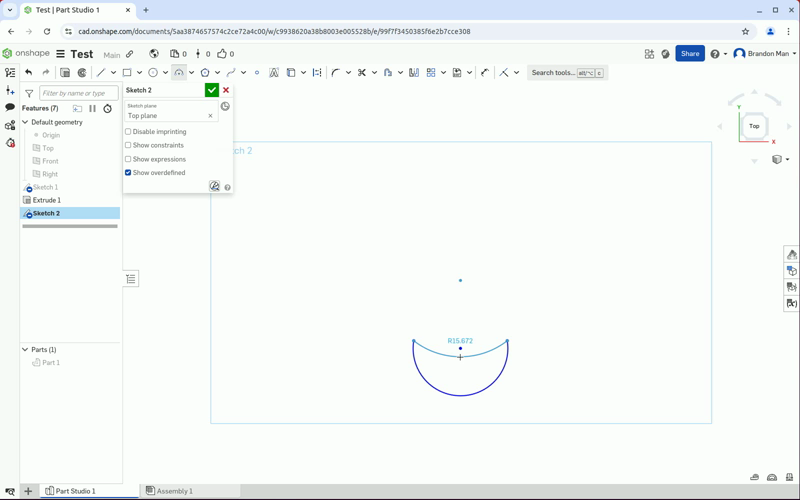
key(esc)
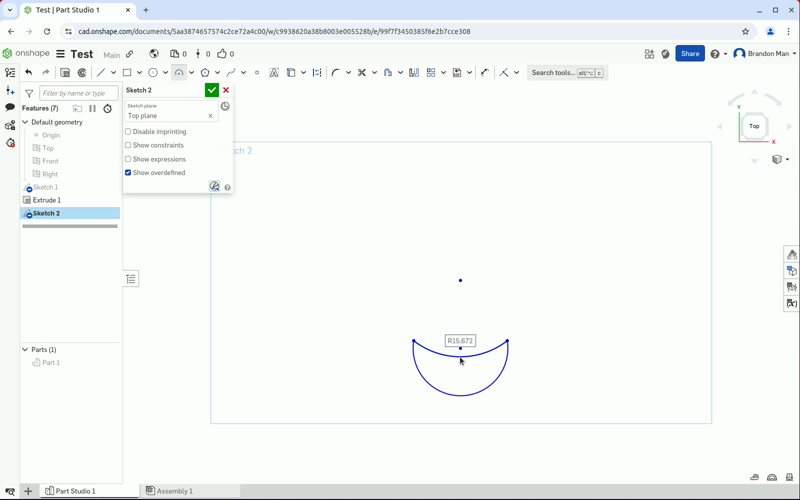
mouse_move(456, 386)
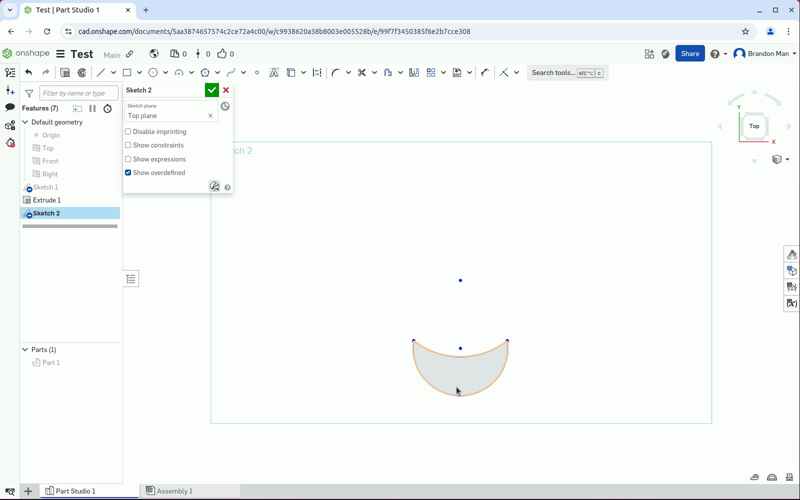
click(456, 386)
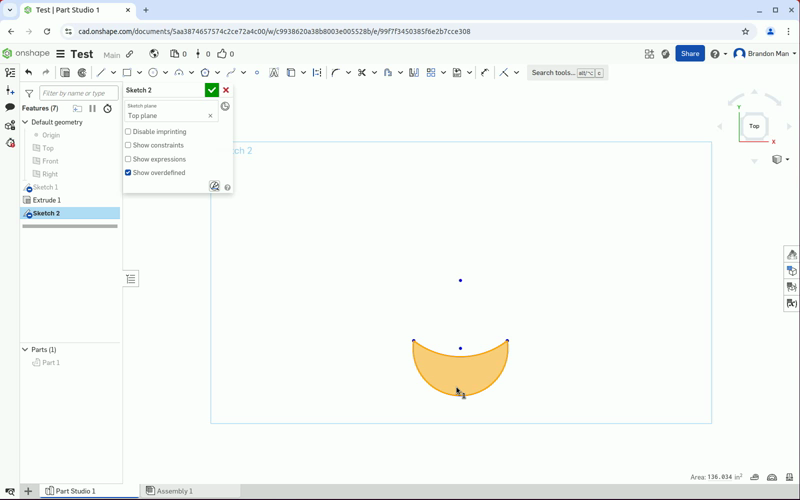
mouse_move(73, 352)
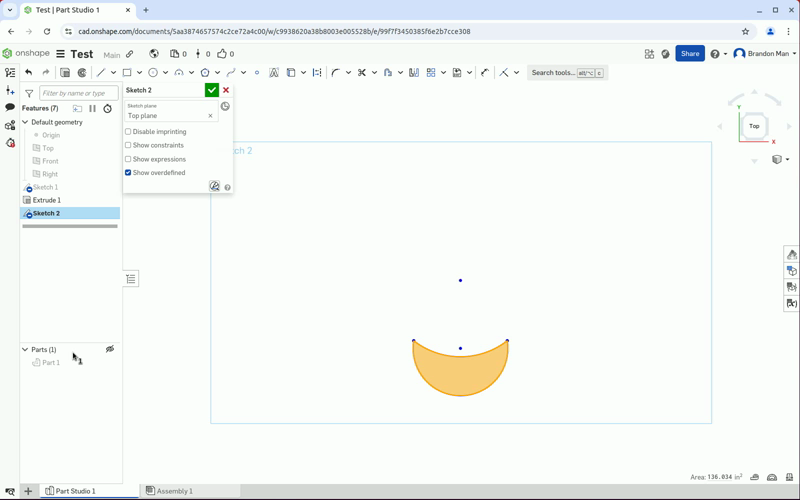
key(shift+y)
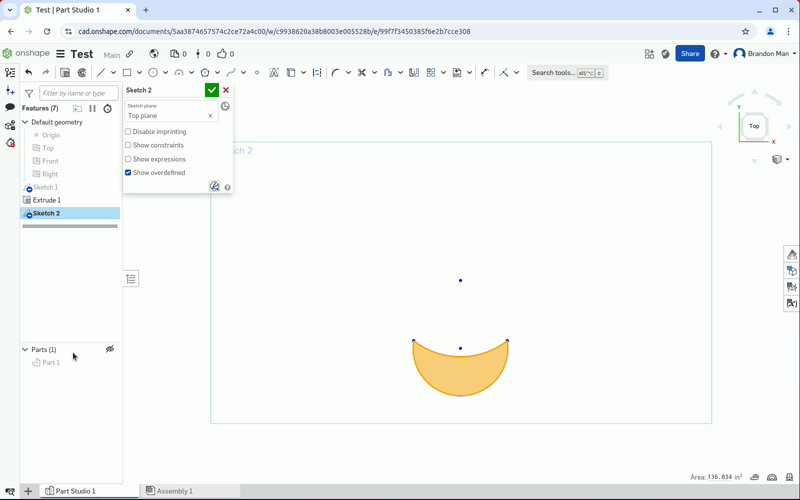
key(shift+e)
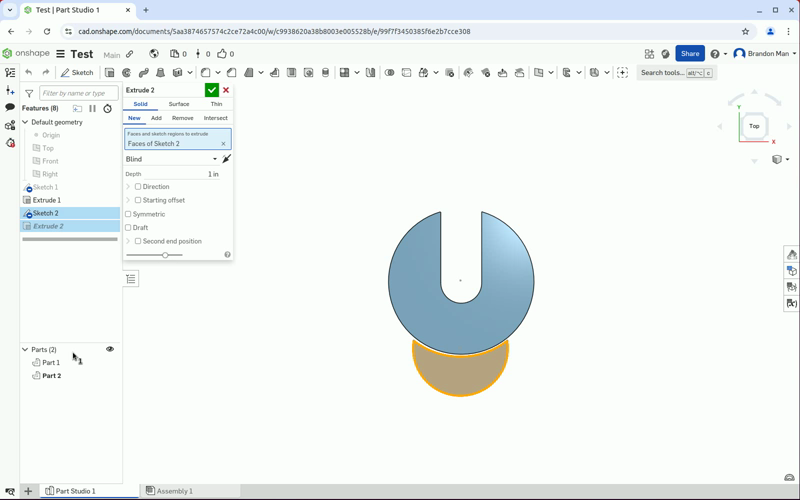
mouse_move(143, 106)
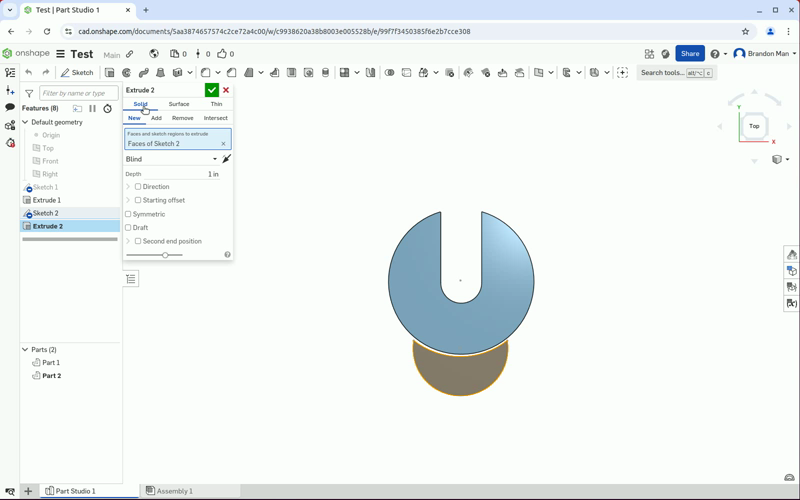
click(143, 106)
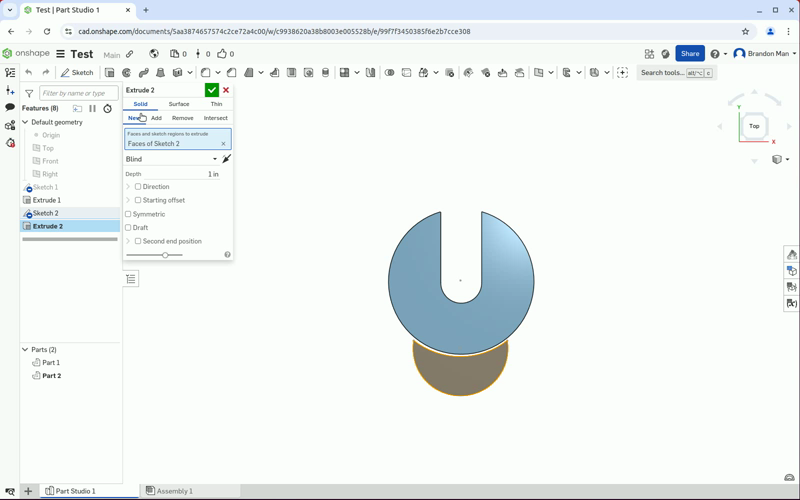
mouse_move(137, 120)
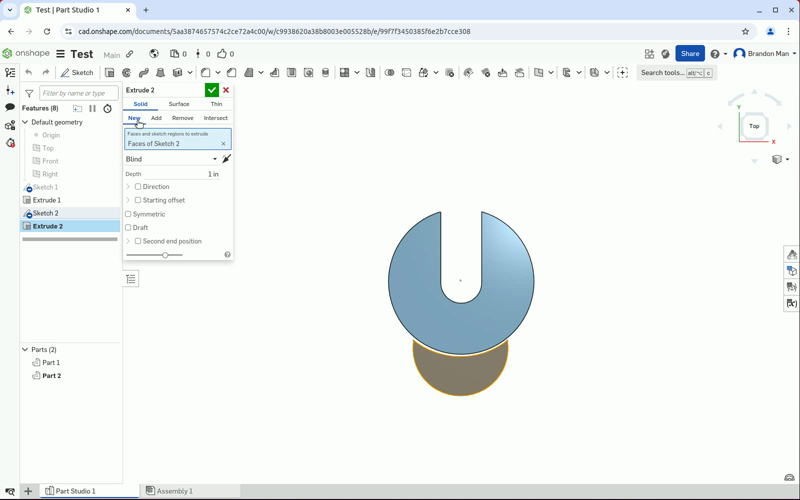
click(137, 120)
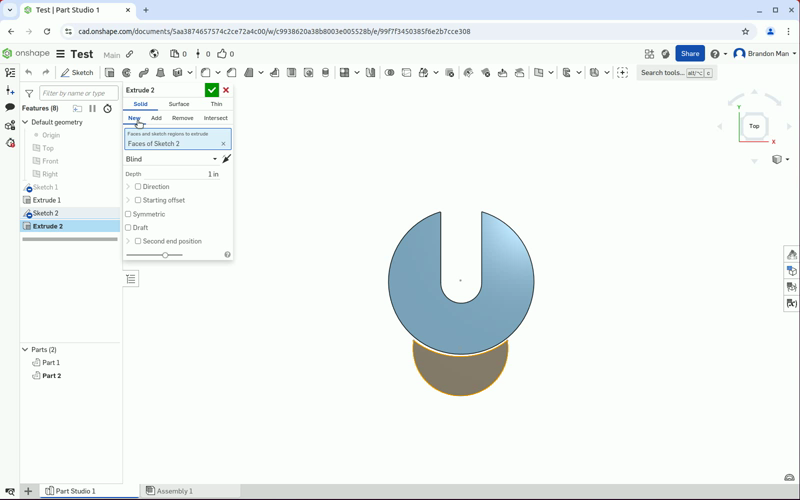
key(tab, 4)
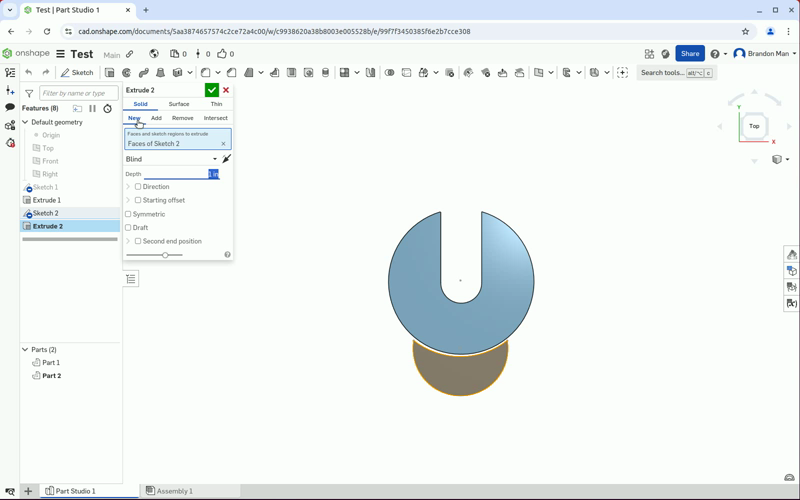
text(2.166)
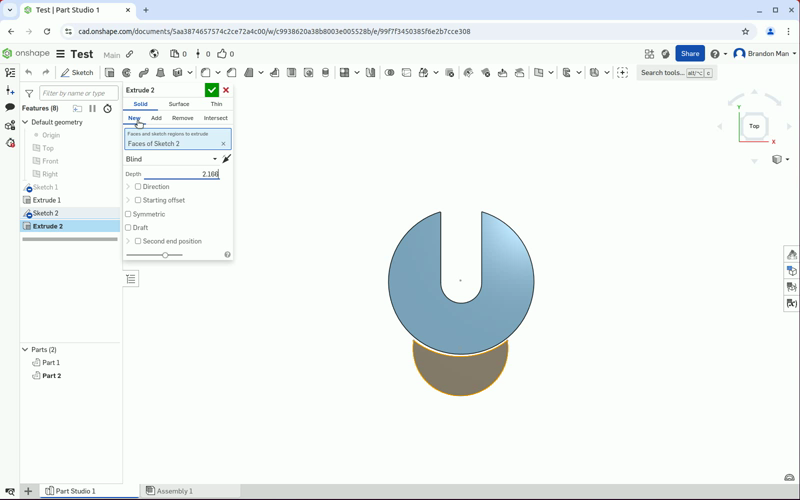
key(enter)
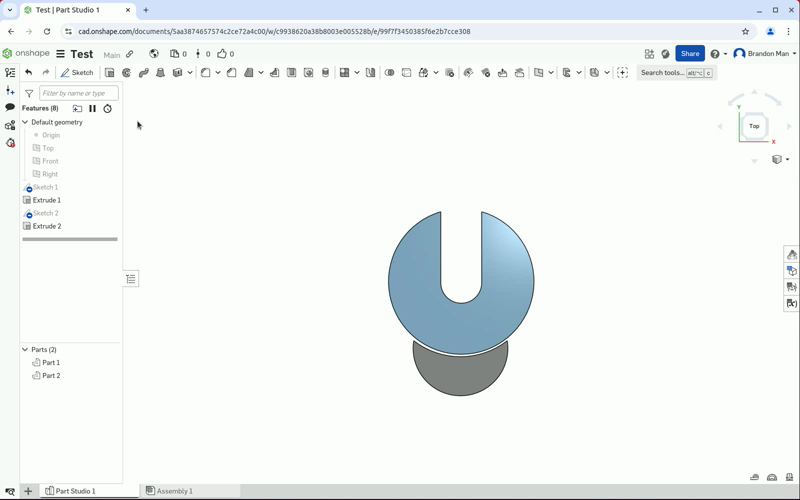
key(shift+h)
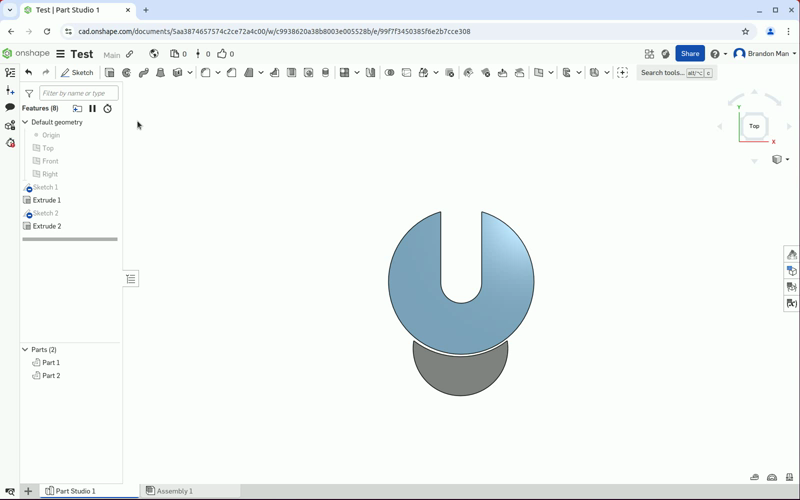
key(shift+h)
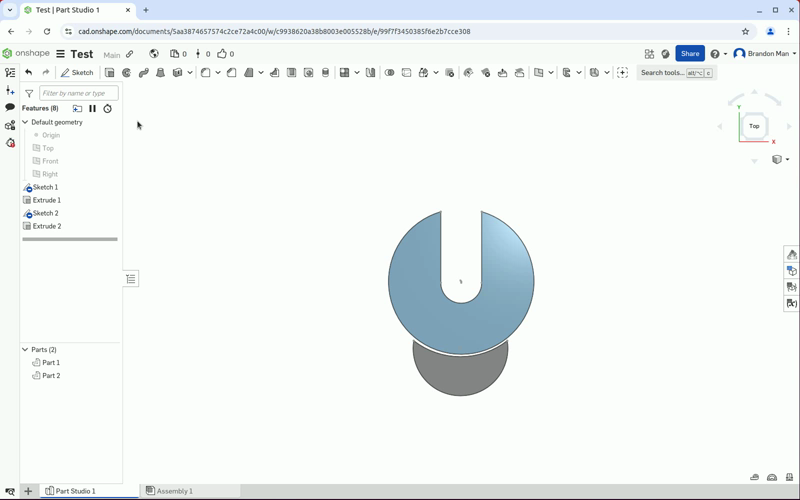
key(shift+7)
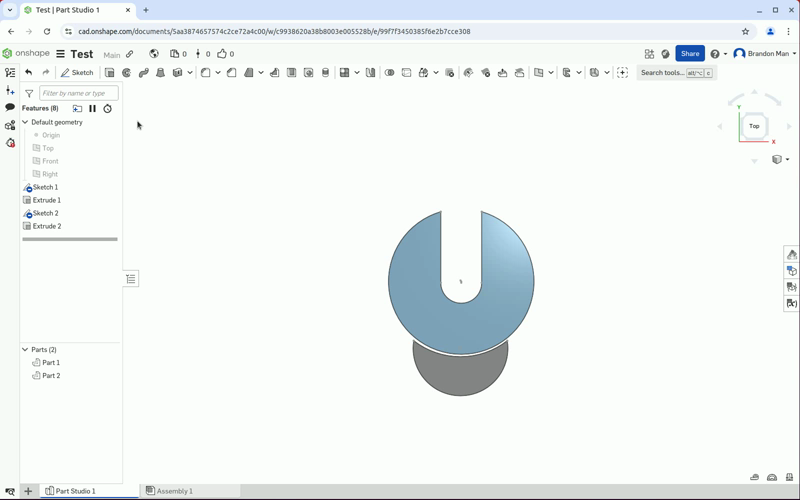
key(up, 3)
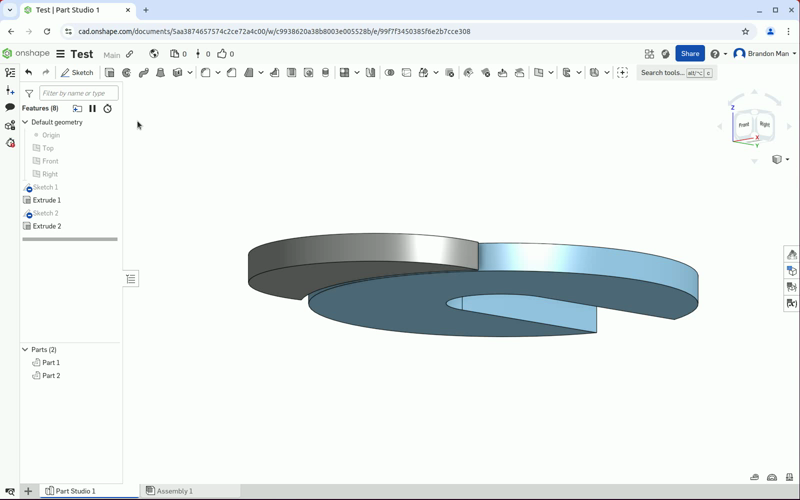
key(left, 3)
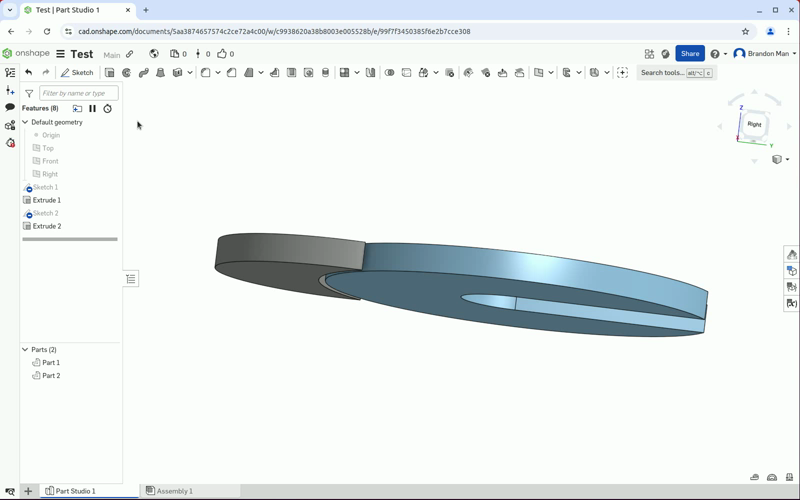
key(right, 3)
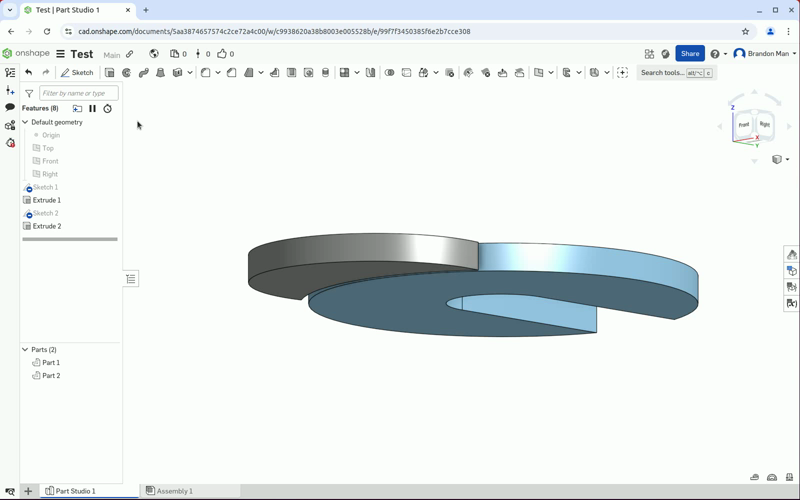
key(down, 3)
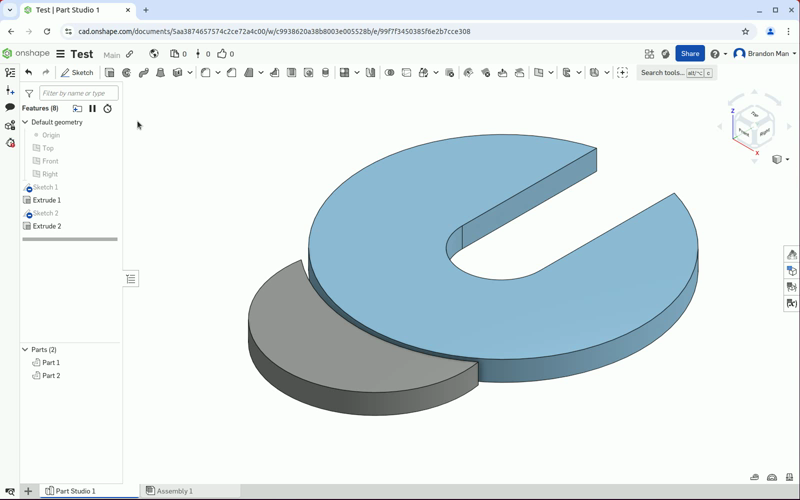
mouse_move(73, 189)
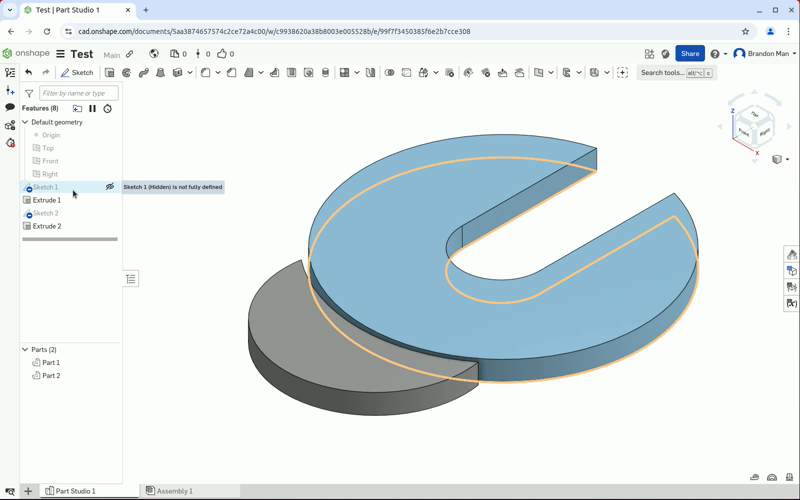
click(73, 189)